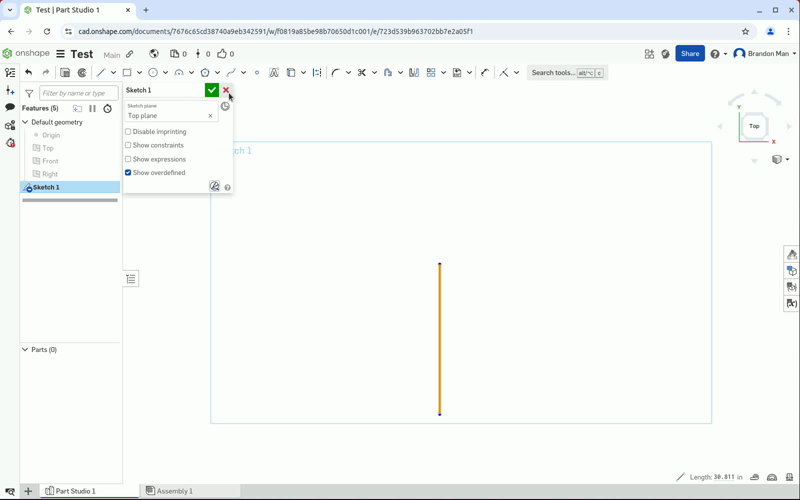
key(shift+h)
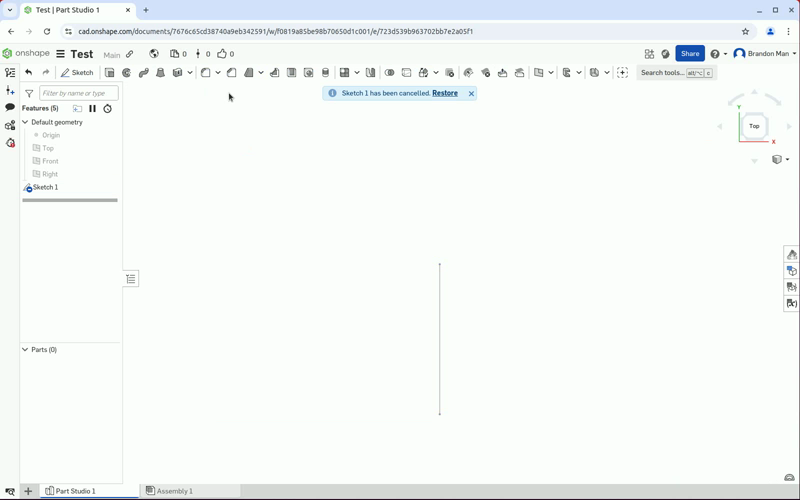
key(shift+s)
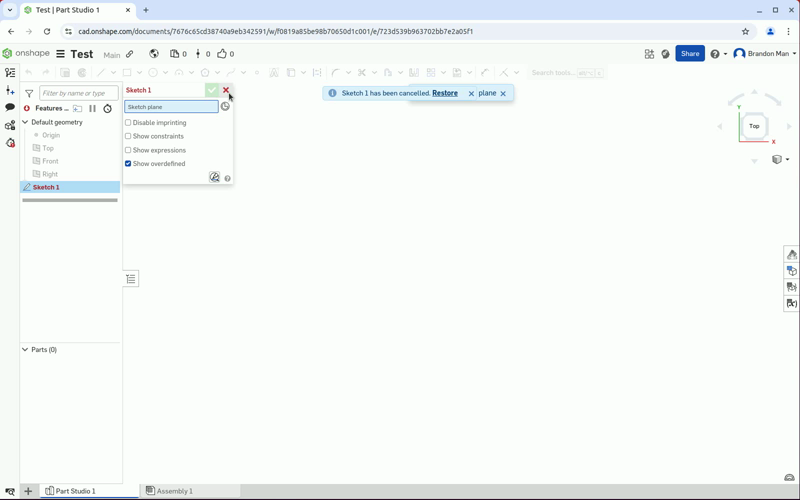
mouse_move(73, 150)
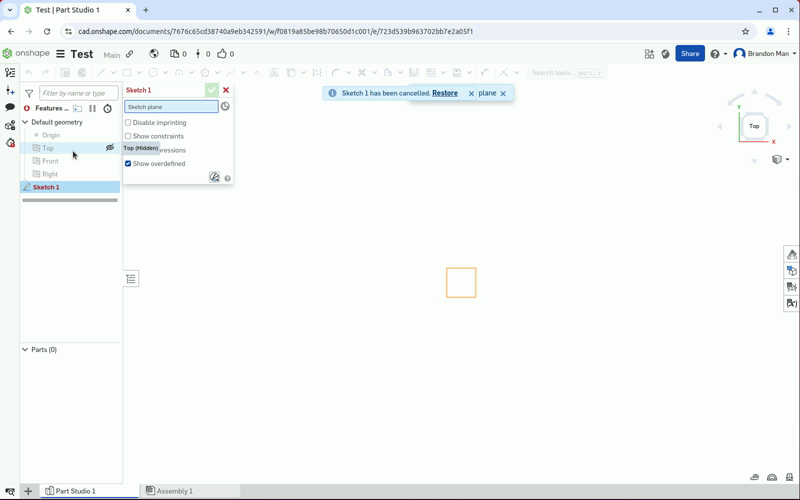
click(73, 150)
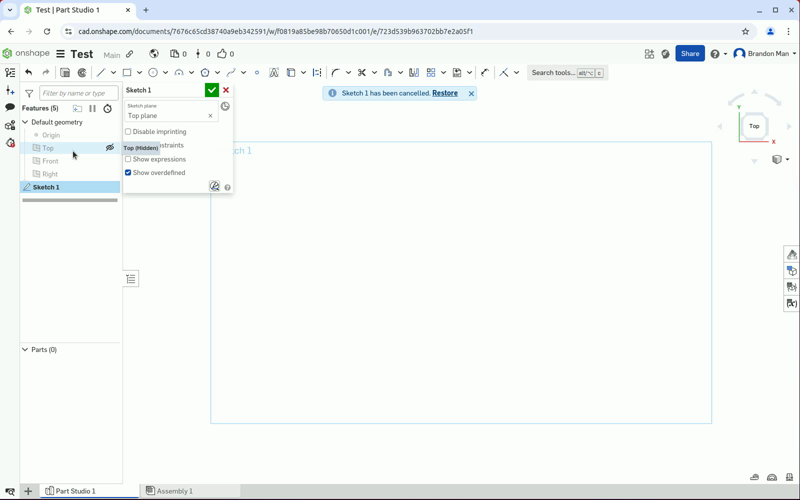
mouse_move(73, 352)
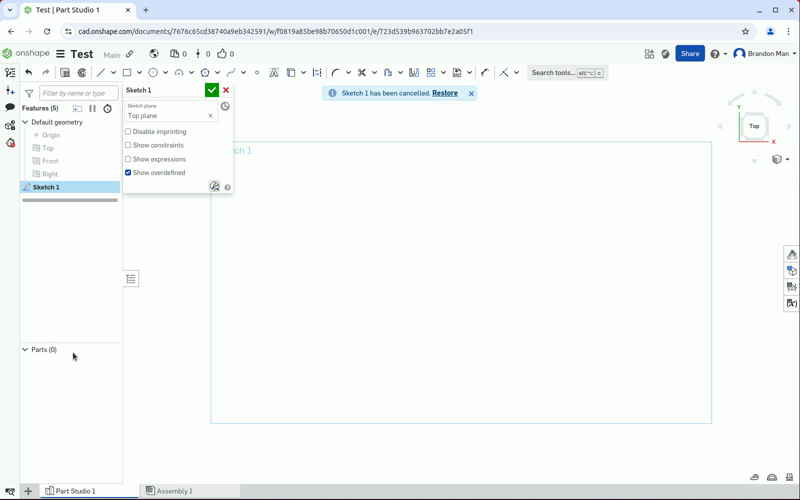
key(y)
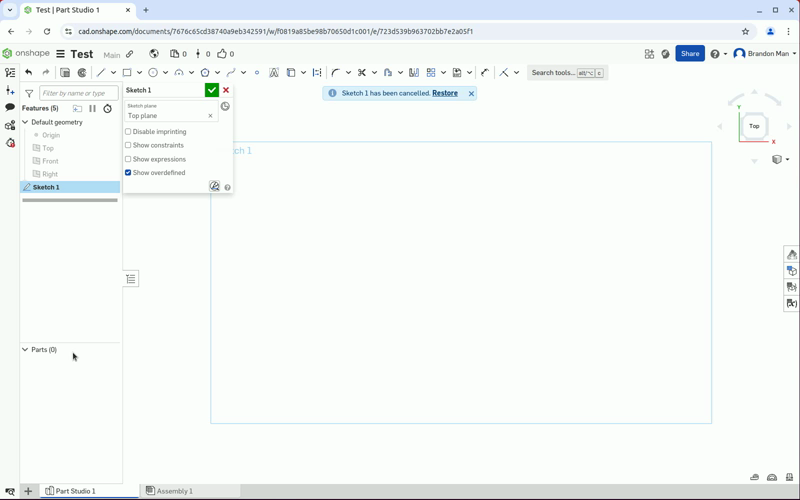
key(l)
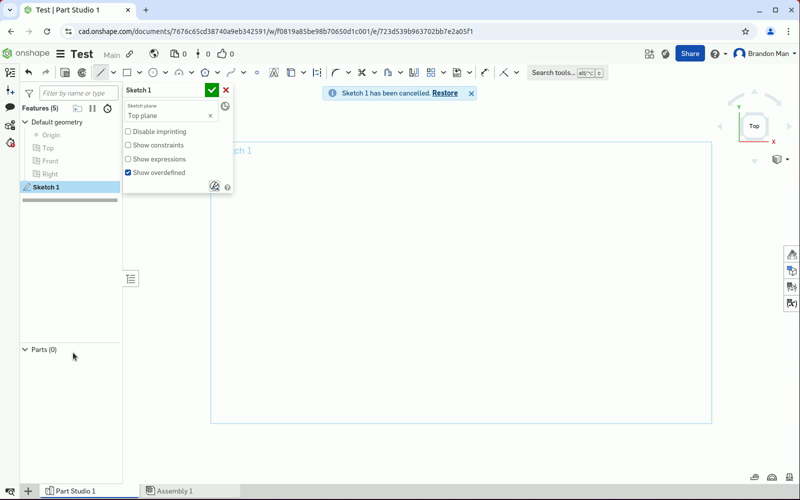
key_down(shift)
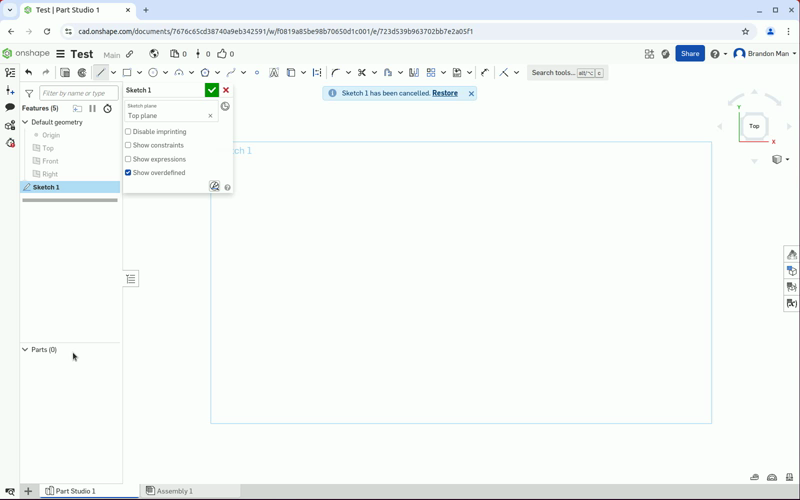
mouse_move(433, 287)
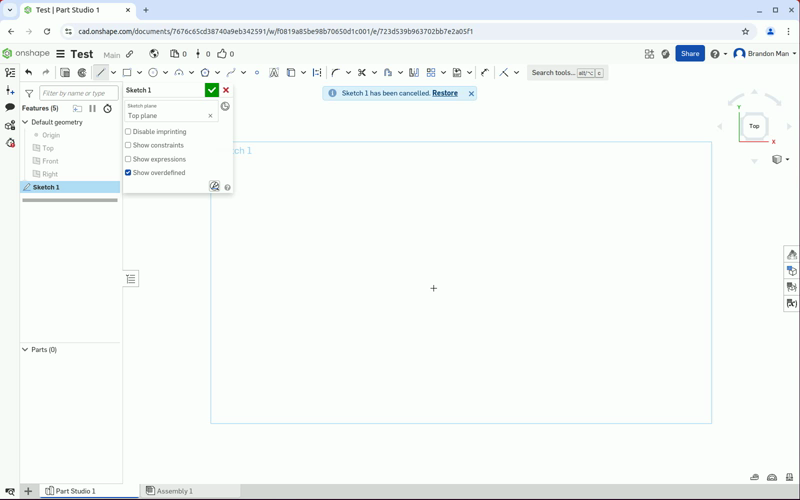
click(433, 287)
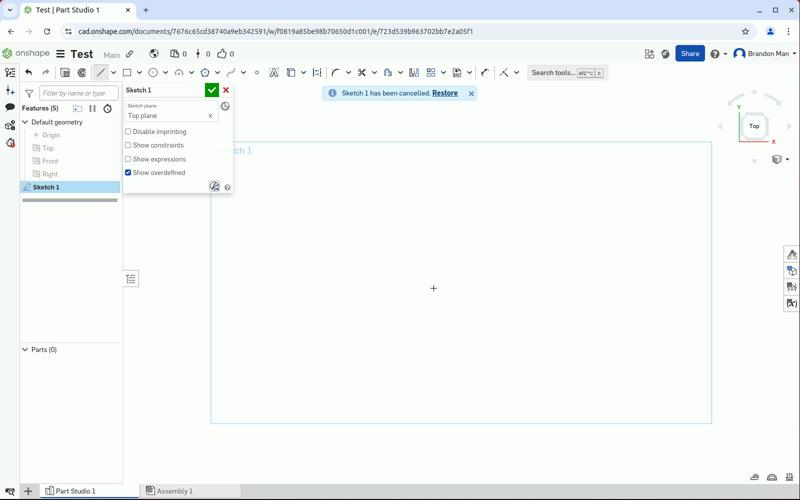
key_up(shift)
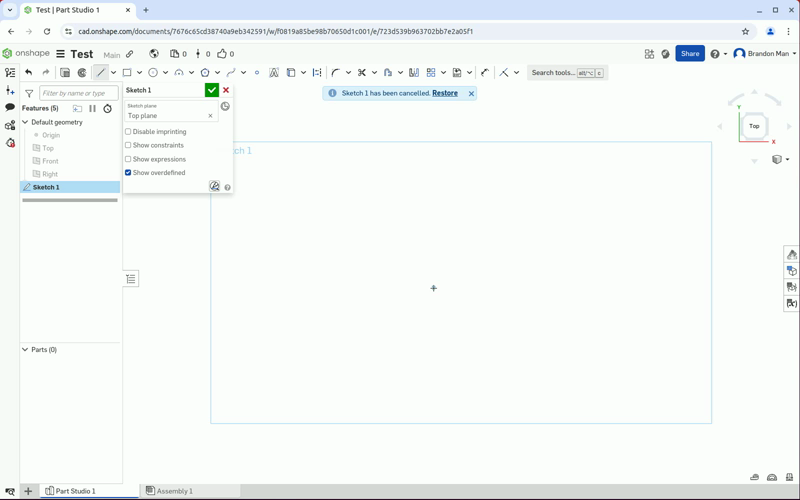
key_down(shift)
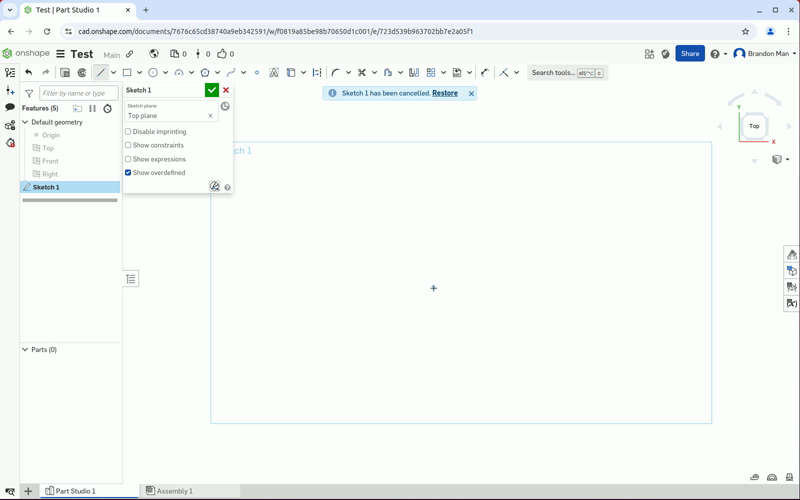
mouse_move(463, 287)
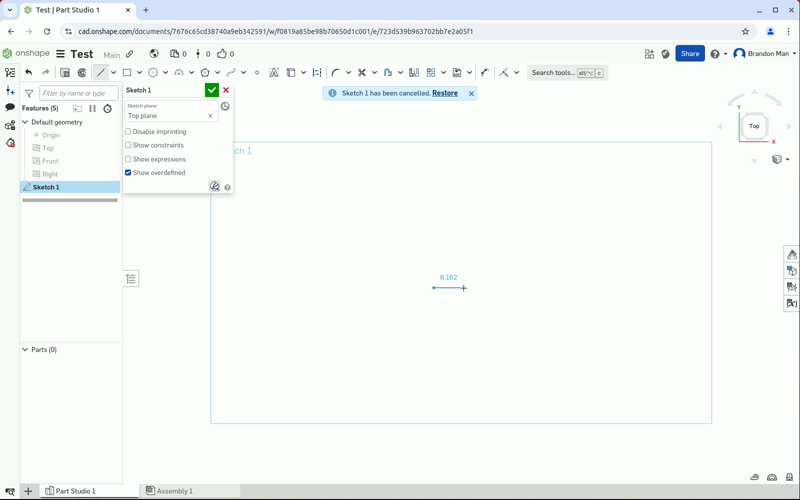
mouse_move(470, 287)
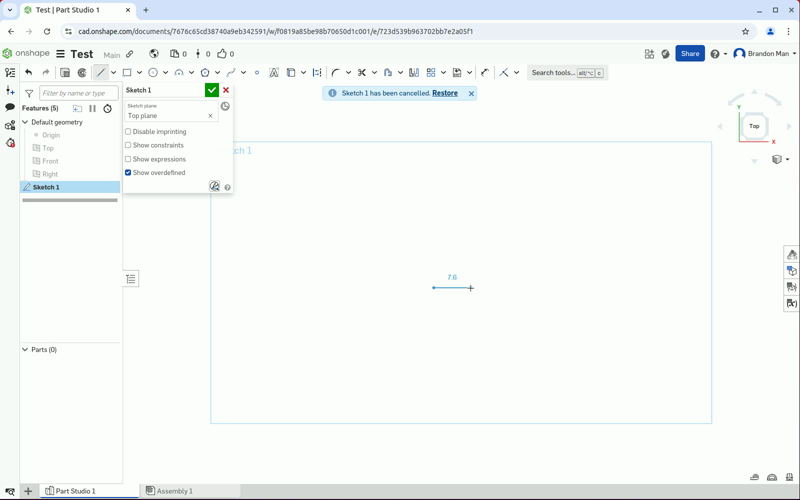
click(470, 287)
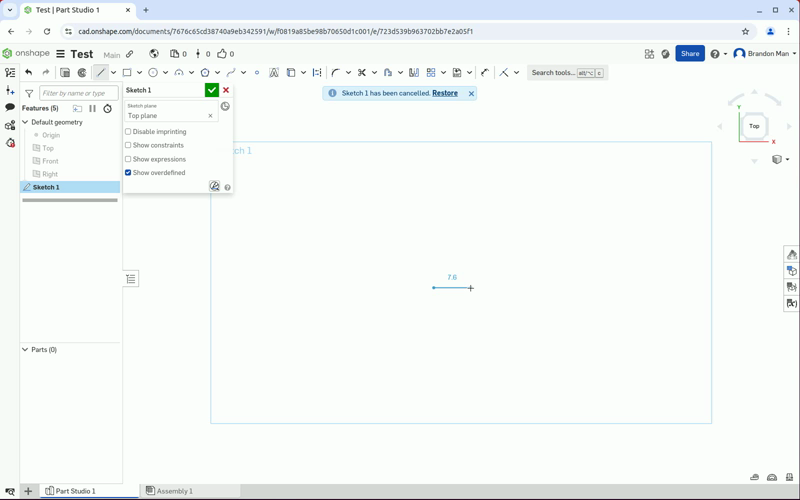
key_up(shift)
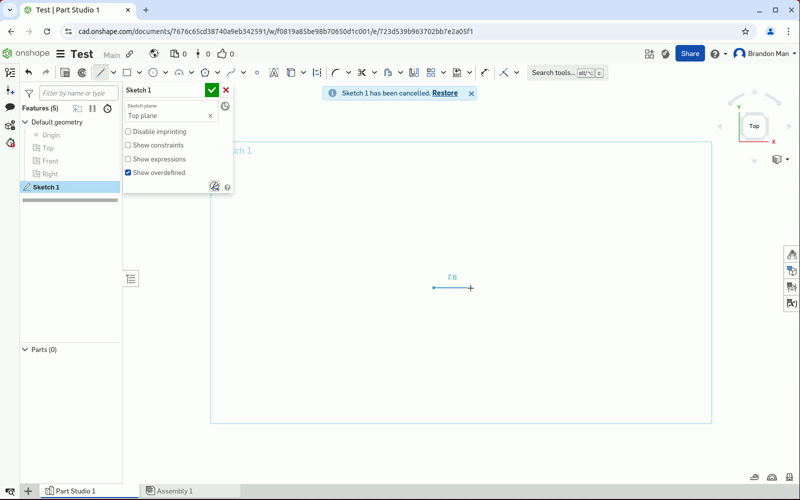
key_down(shift)
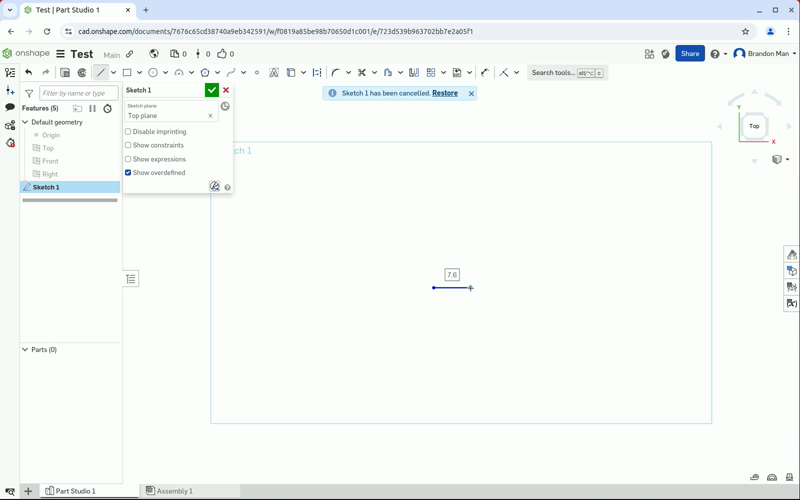
mouse_move(501, 287)
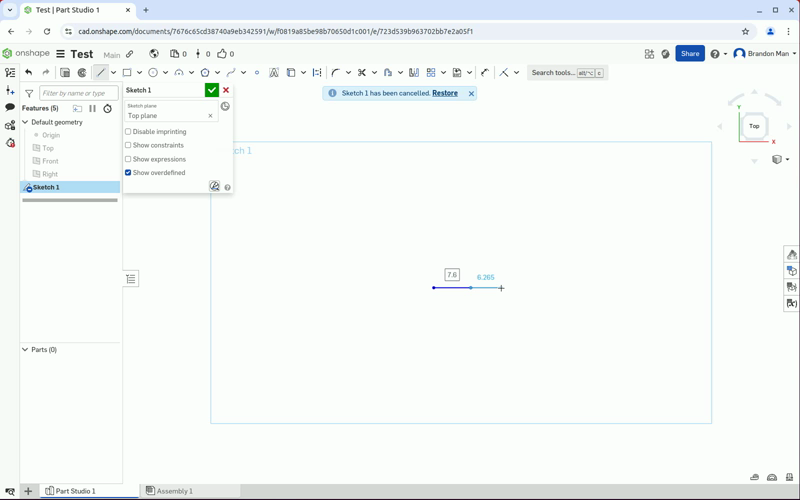
mouse_move(470, 267)
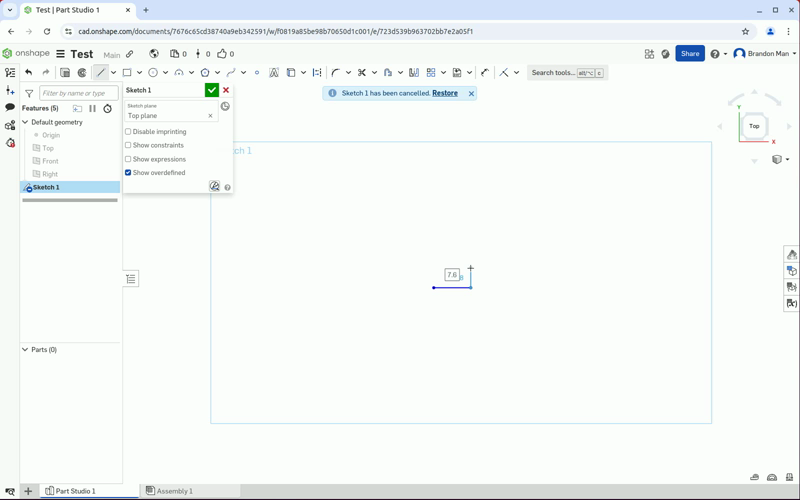
click(470, 267)
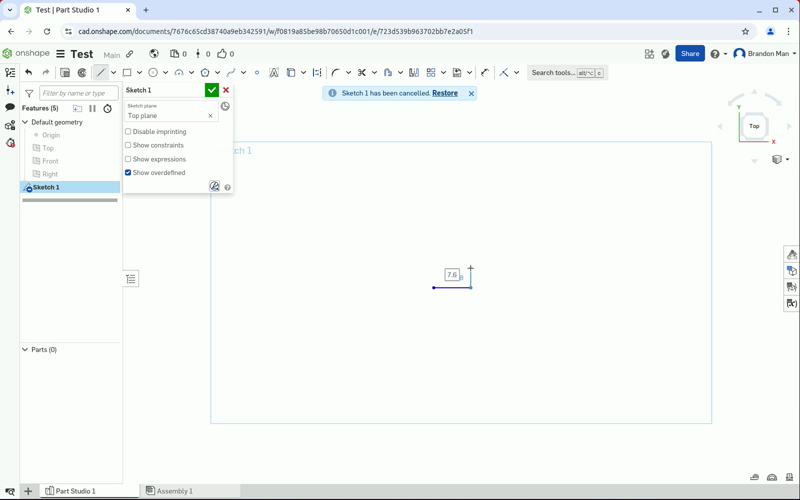
key_up(shift)
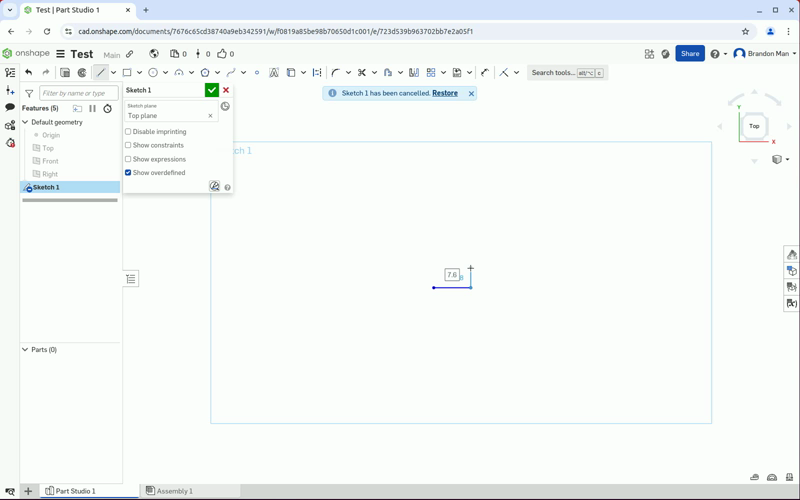
key_down(shift)
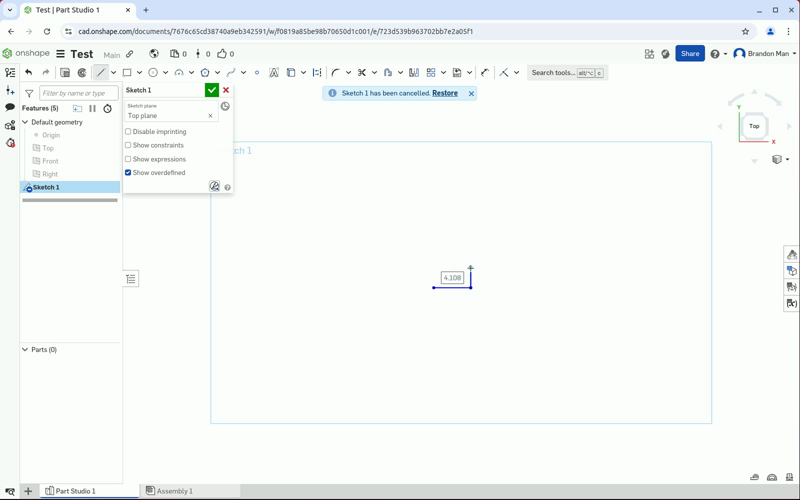
mouse_move(501, 267)
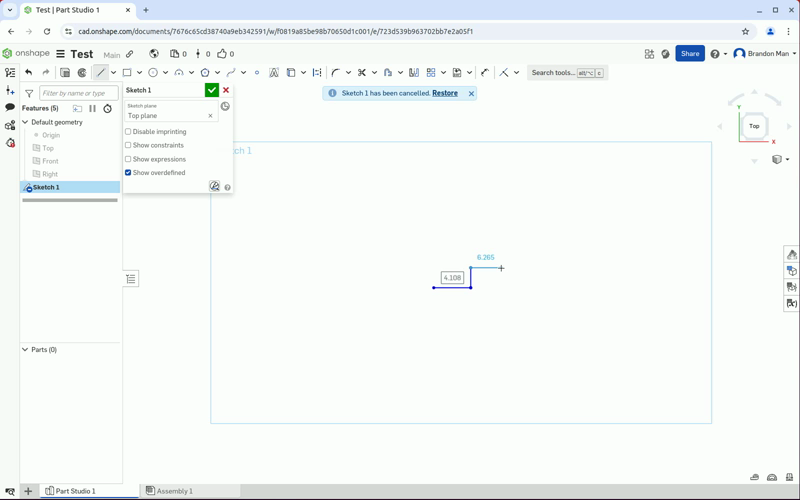
mouse_move(433, 267)
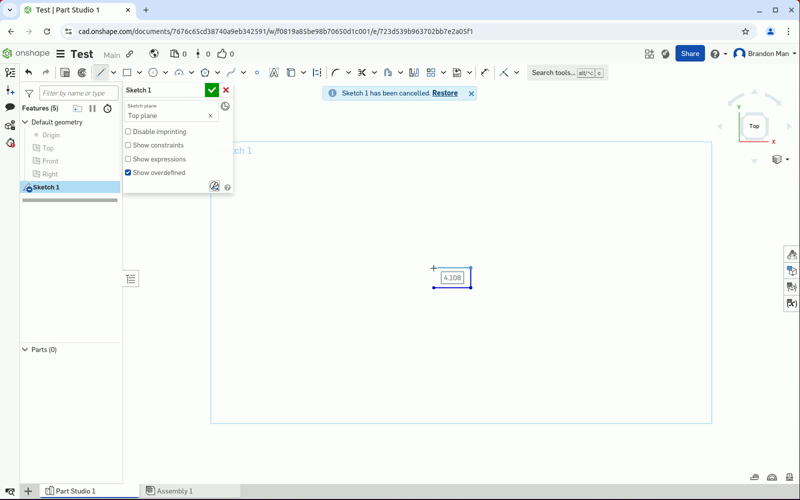
click(433, 267)
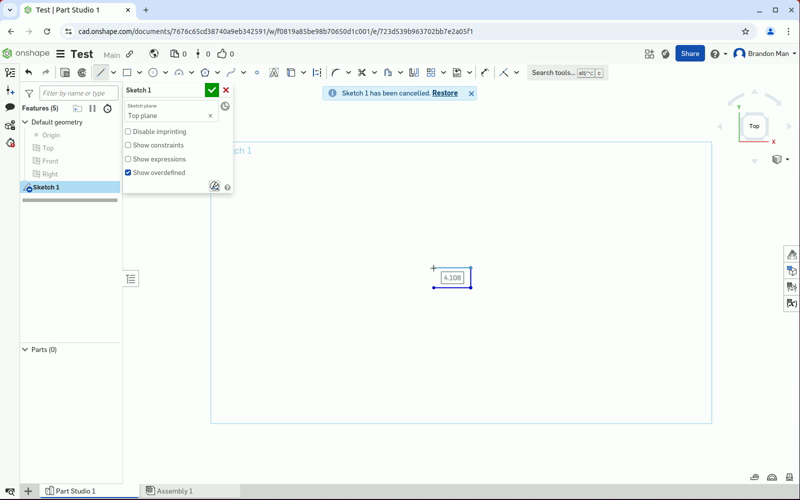
key_up(shift)
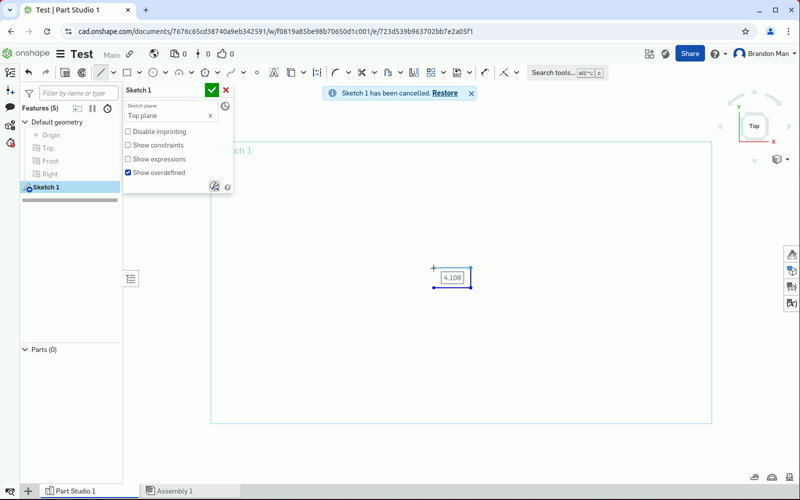
mouse_move(463, 267)
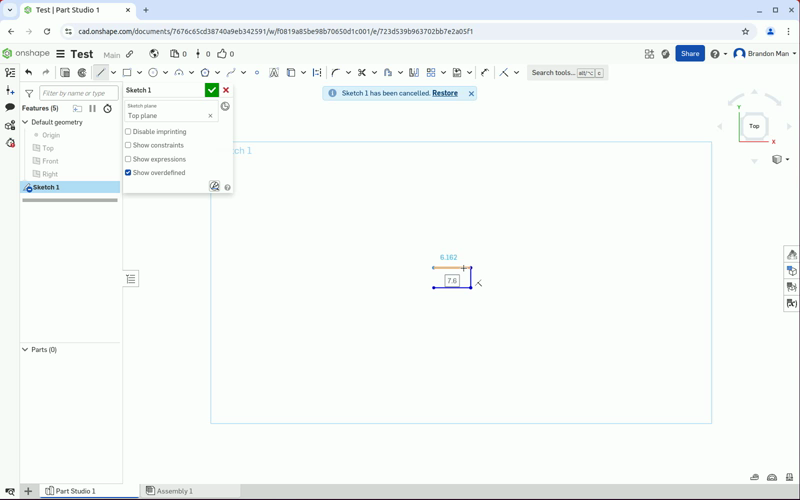
key_down(shift)
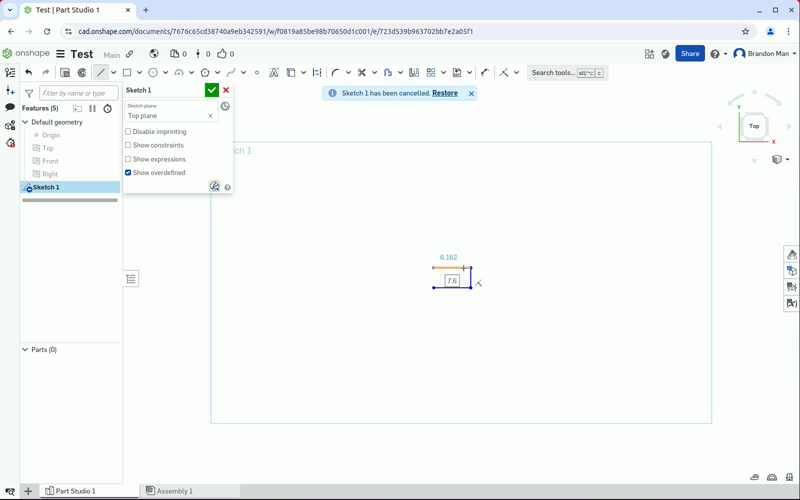
mouse_move(433, 287)
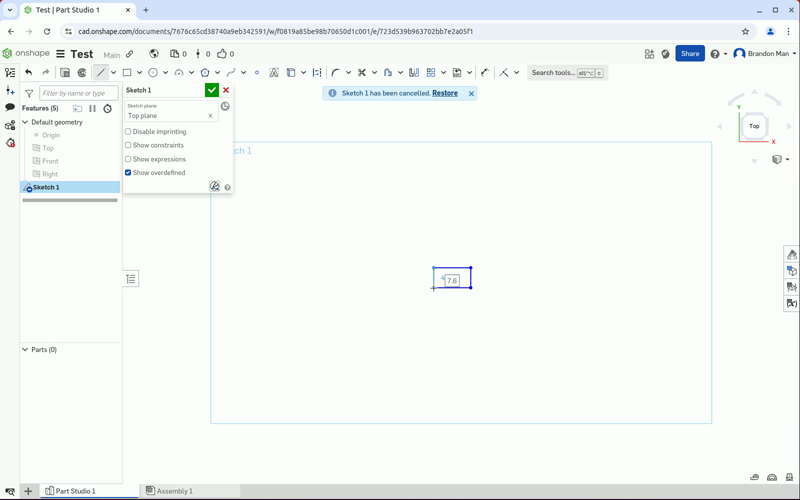
key_up(shift)
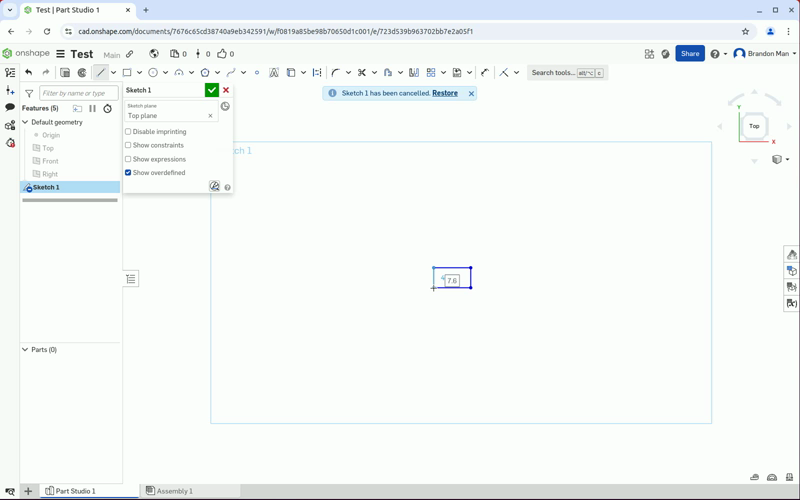
click(433, 287)
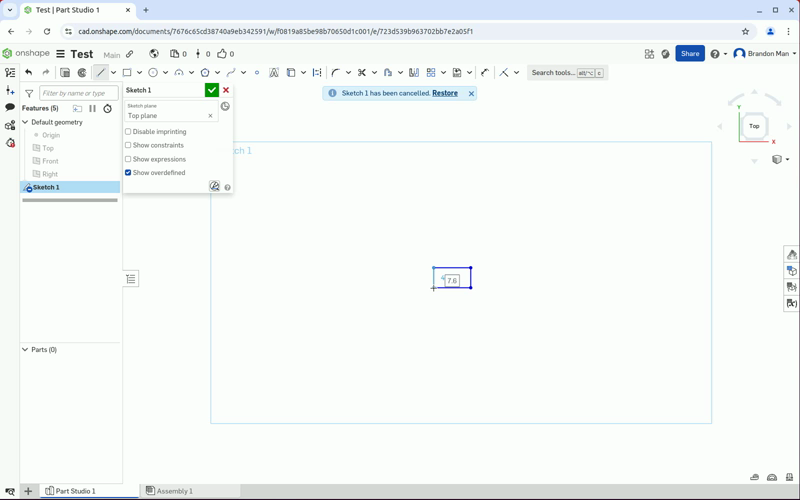
key(esc)
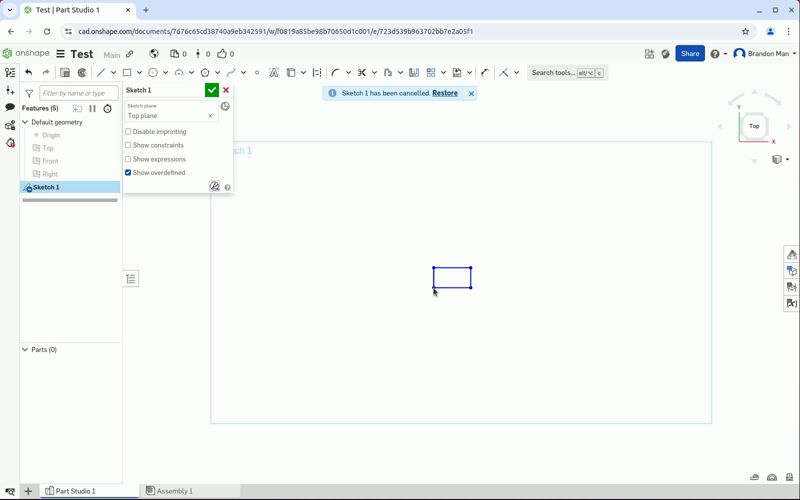
mouse_move(442, 270)
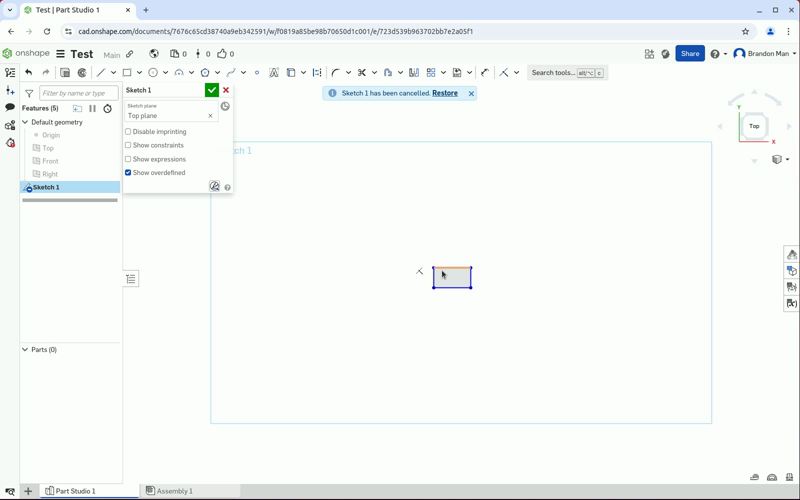
scroll(6)
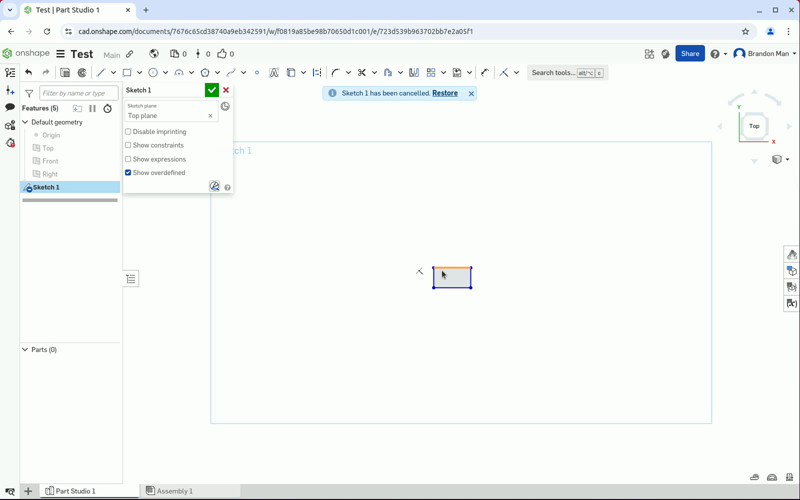
scroll(6)
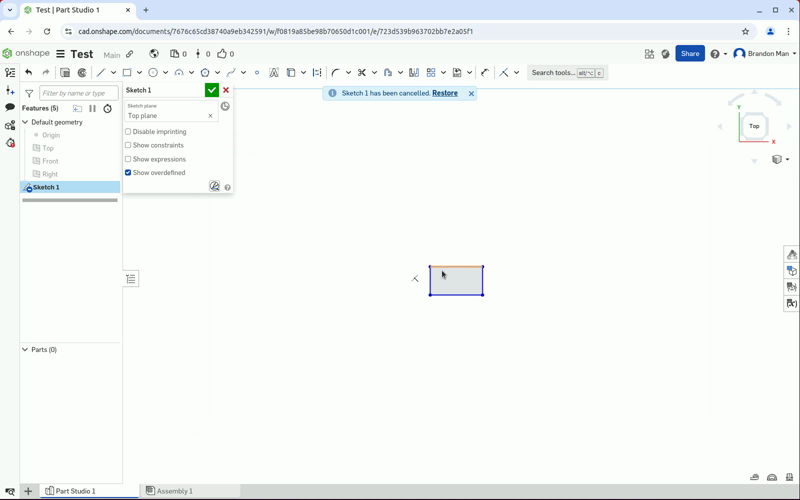
scroll(6)
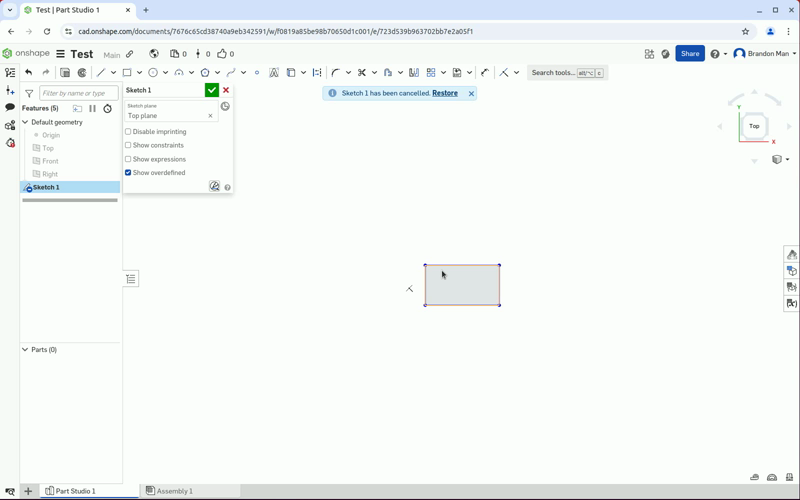
scroll(6)
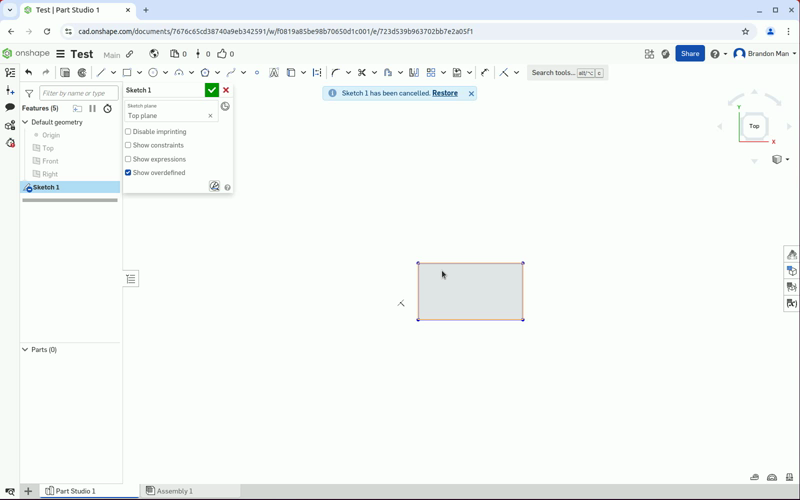
scroll(6)
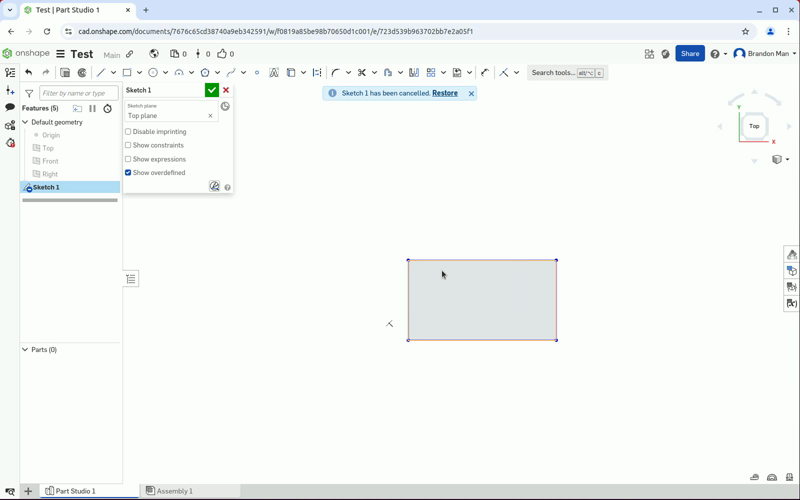
scroll(6)
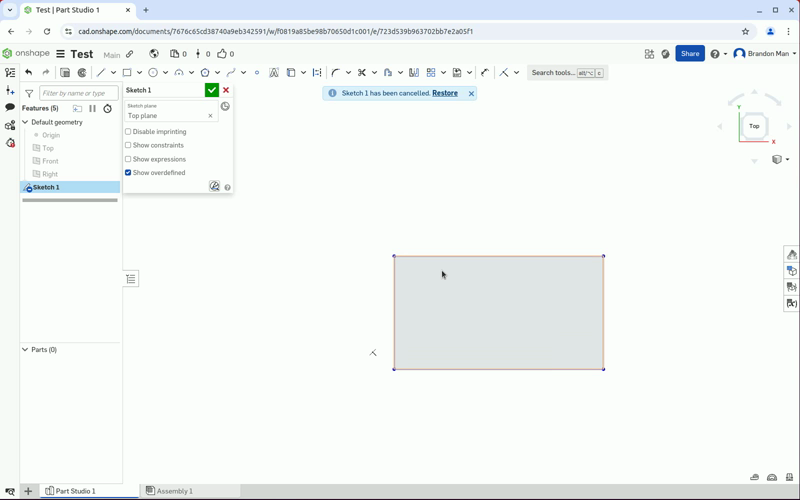
scroll(6)
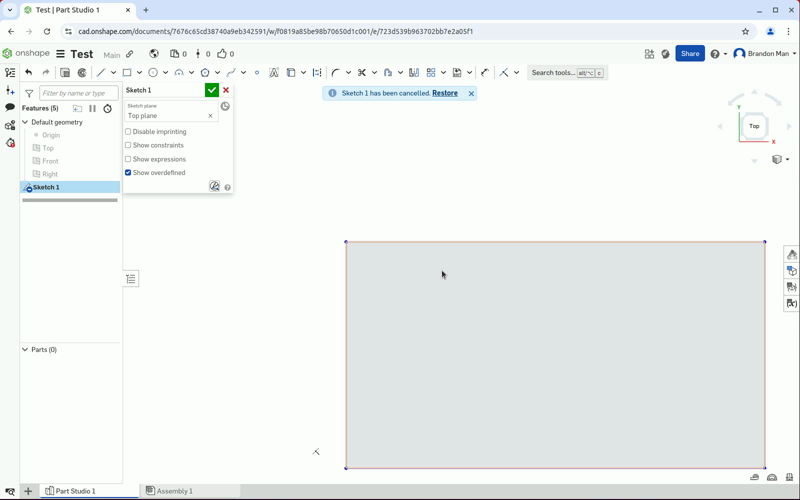
click(442, 270)
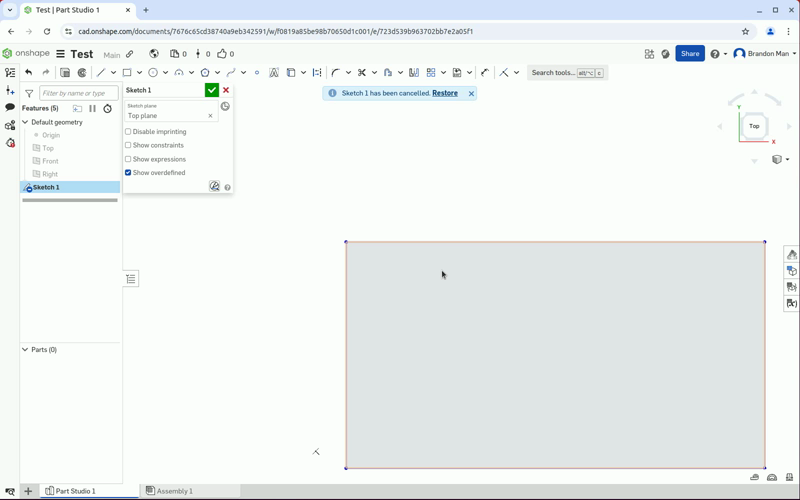
scroll(-6)
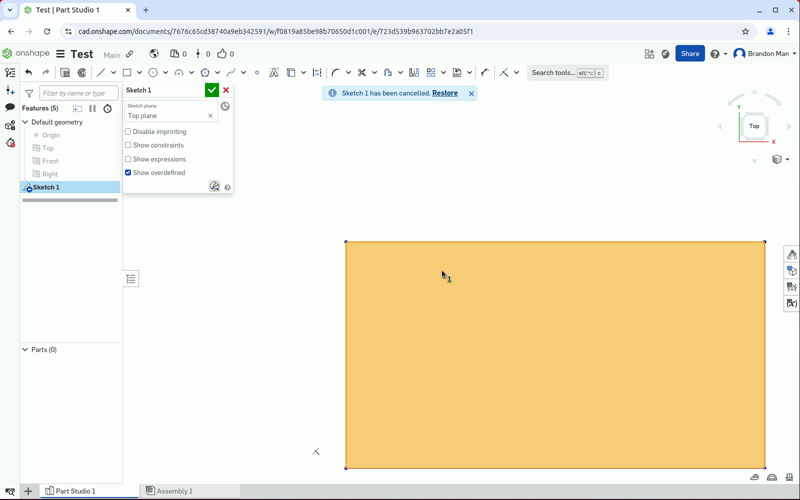
scroll(-6)
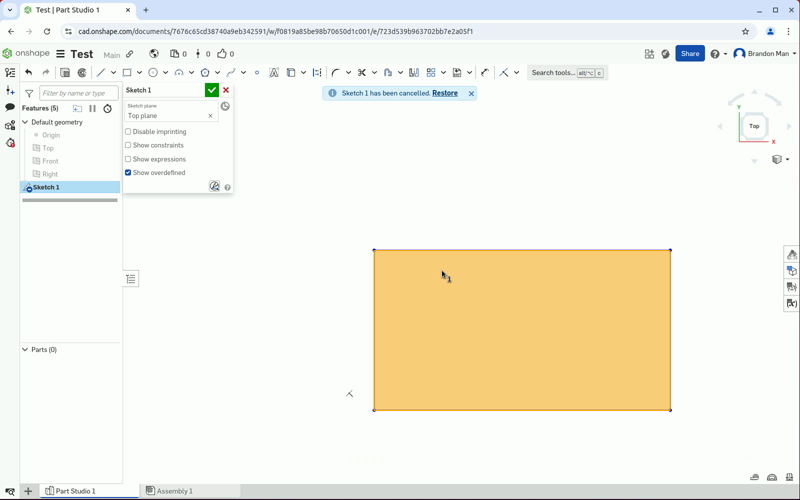
scroll(-6)
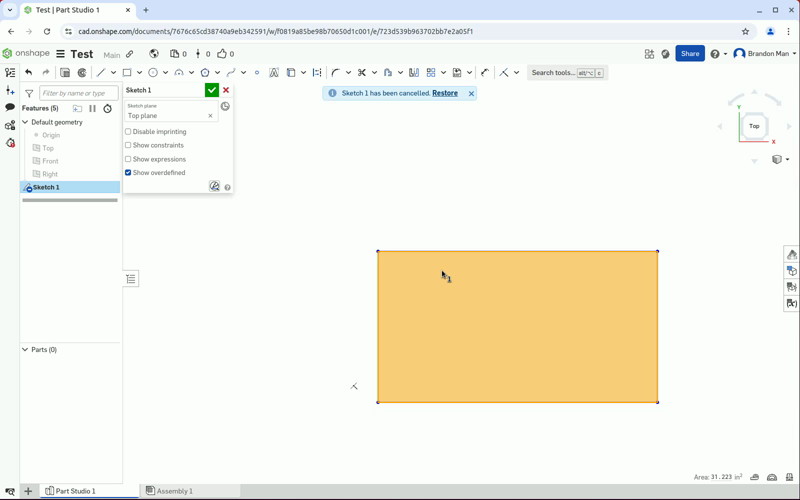
scroll(-6)
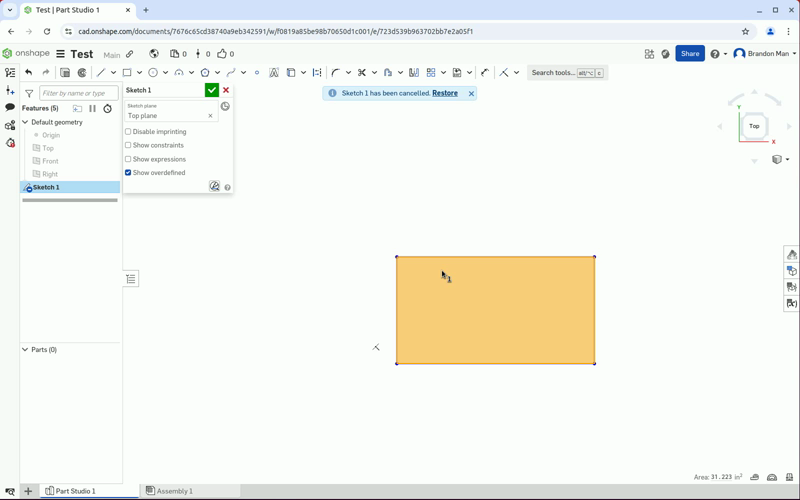
scroll(-6)
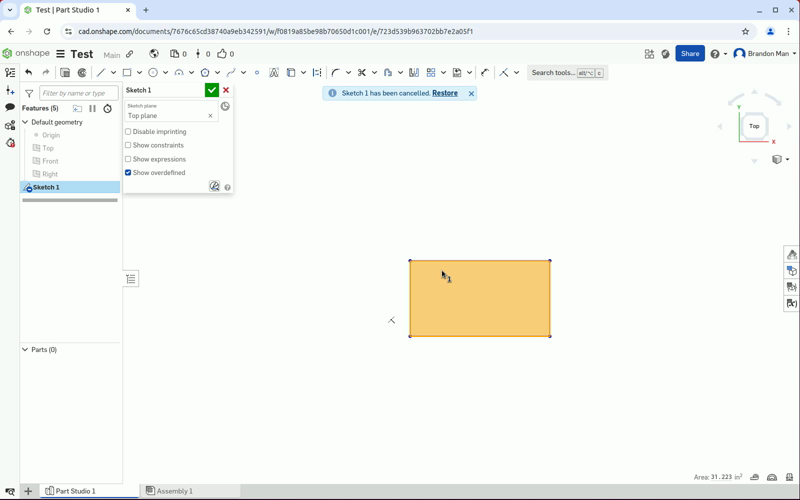
scroll(-6)
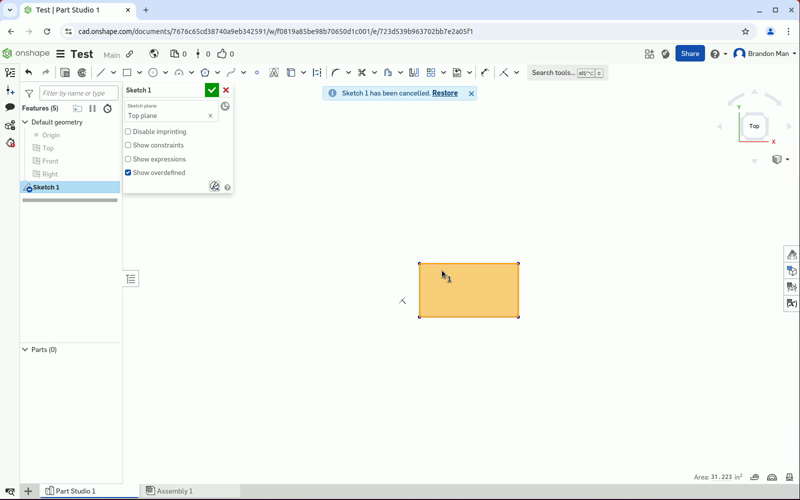
scroll(-6)
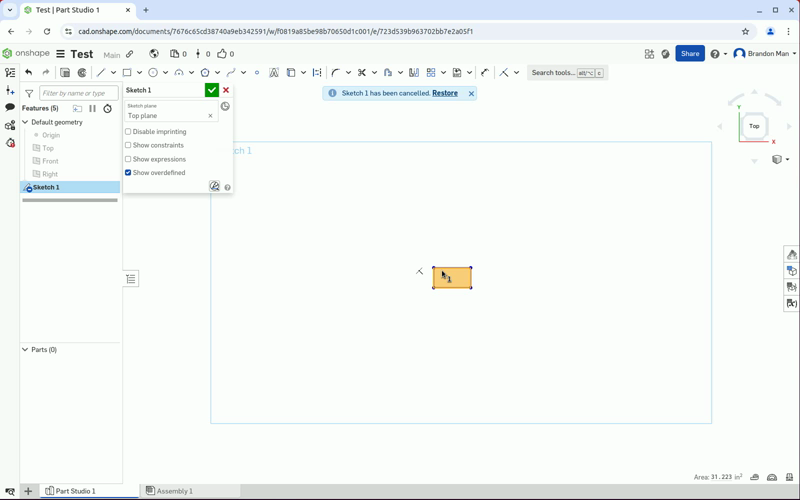
mouse_move(73, 352)
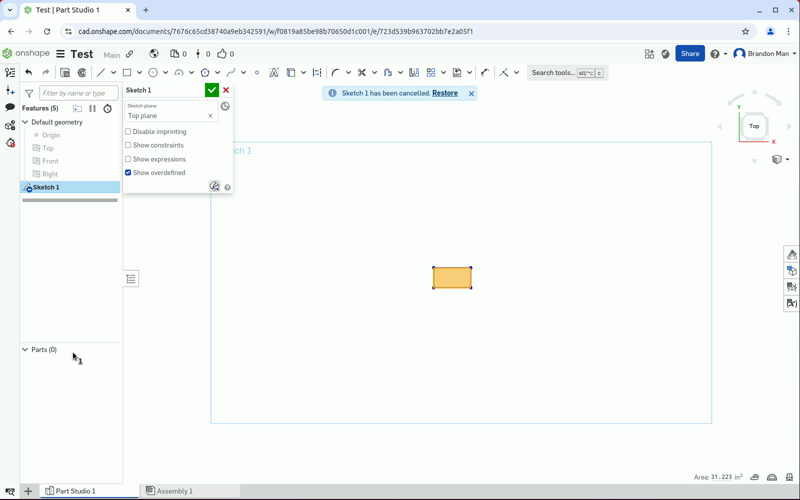
key(shift+y)
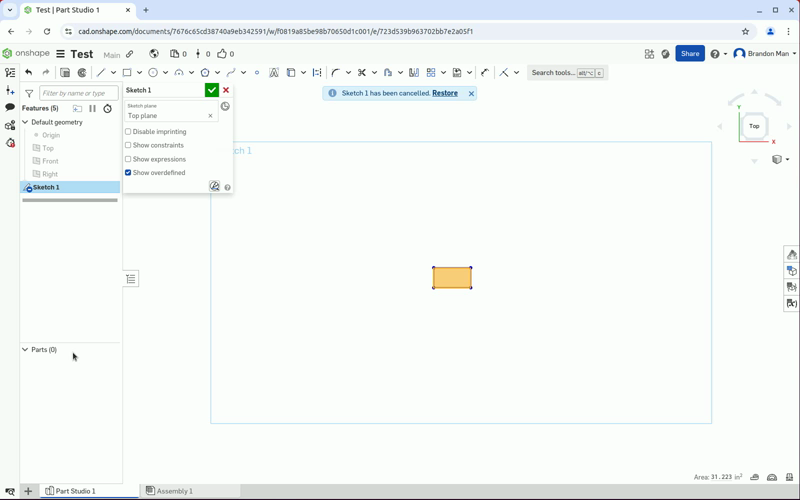
key(shift+e)
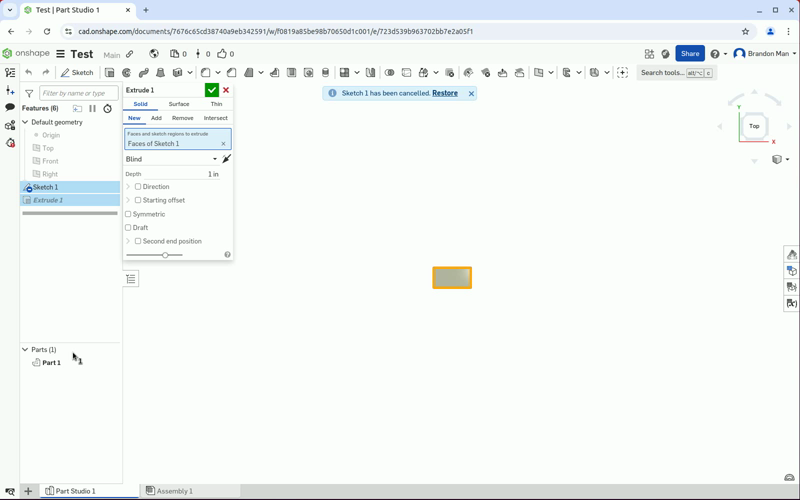
mouse_move(143, 106)
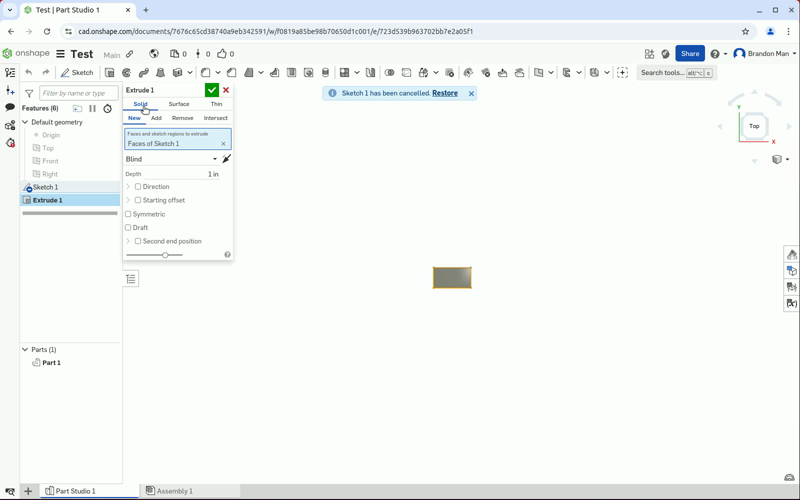
click(143, 106)
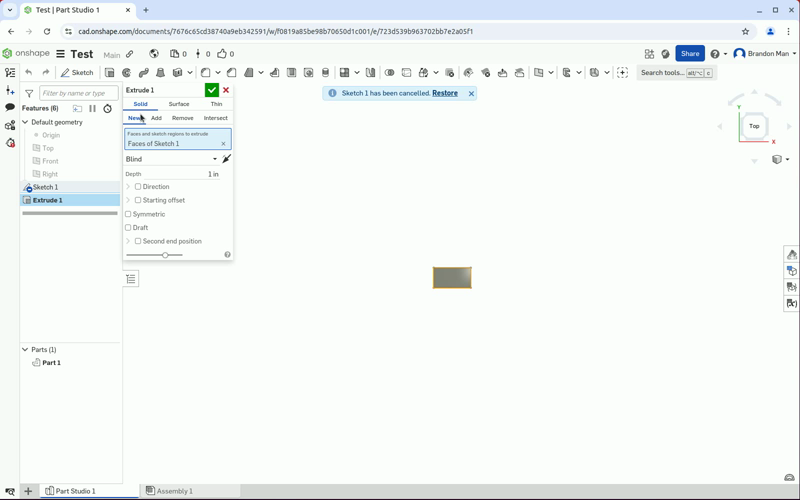
mouse_move(137, 120)
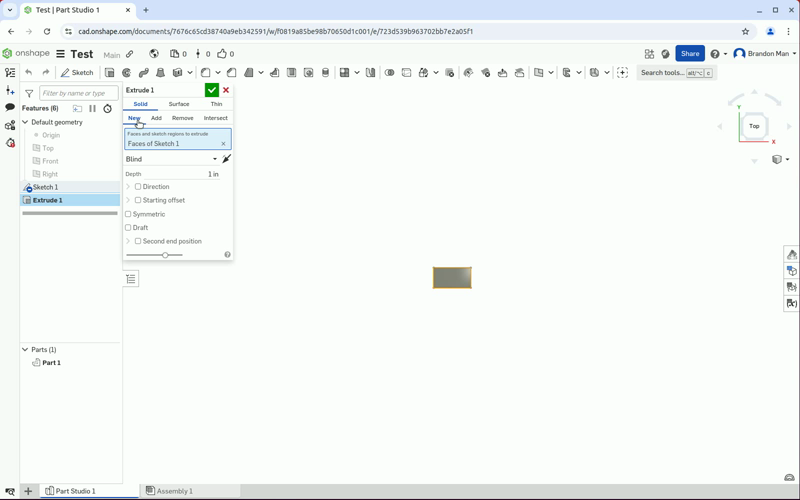
click(137, 120)
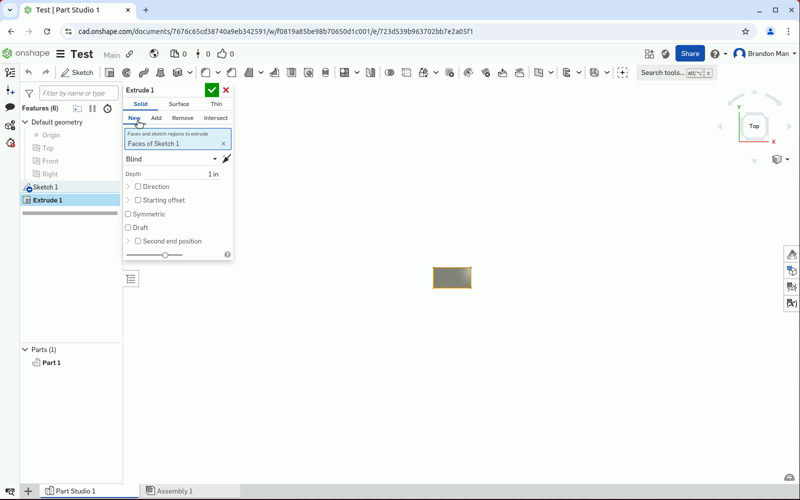
key(tab, 4)
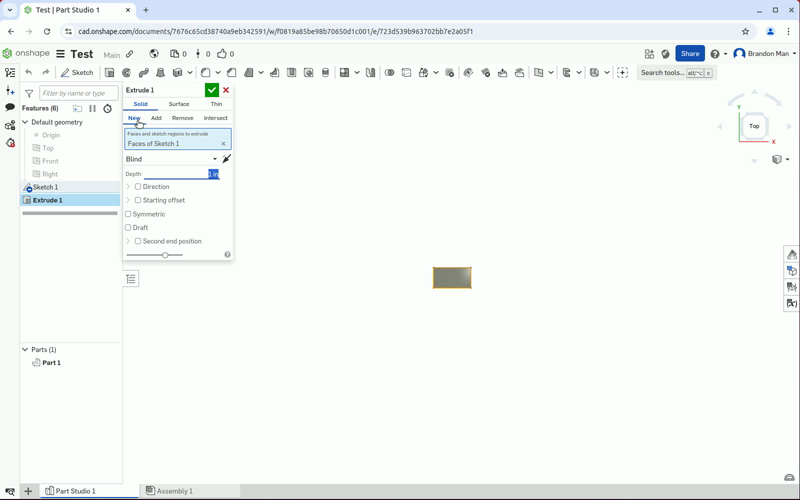
text(23.108)
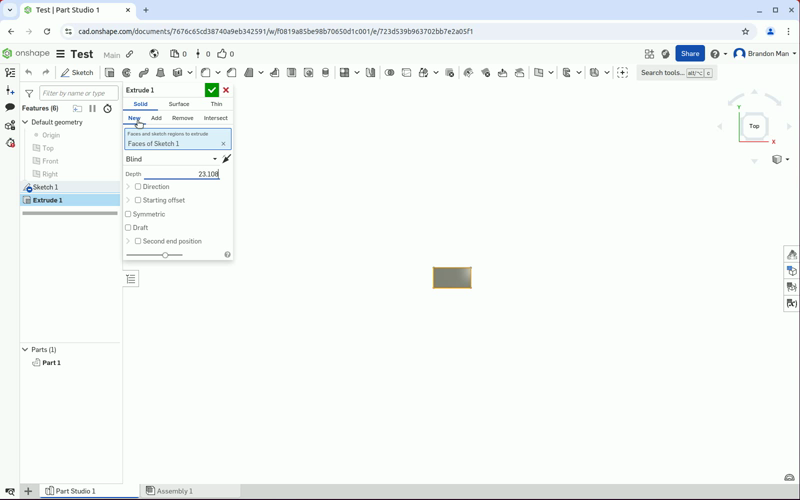
key(enter)
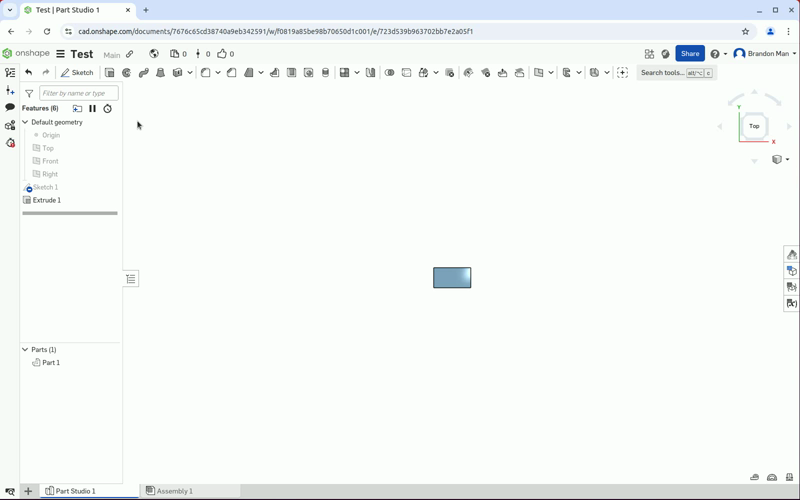
key(shift+h)
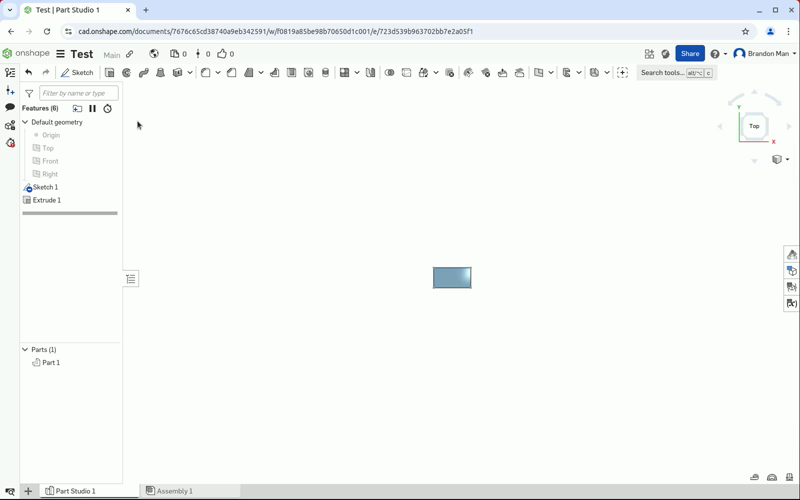
key(shift+h)
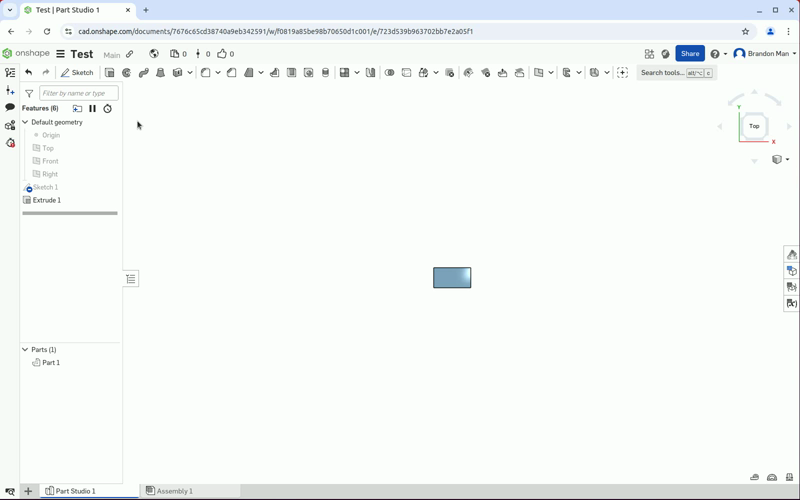
mouse_move(73, 189)
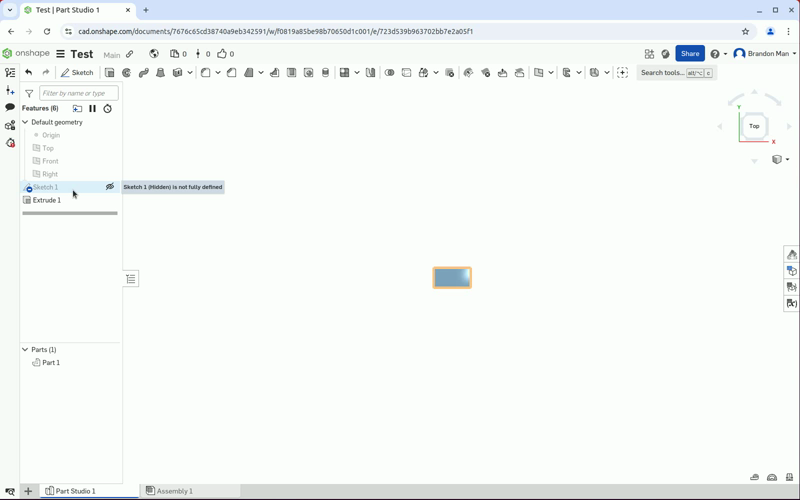
click(73, 189)
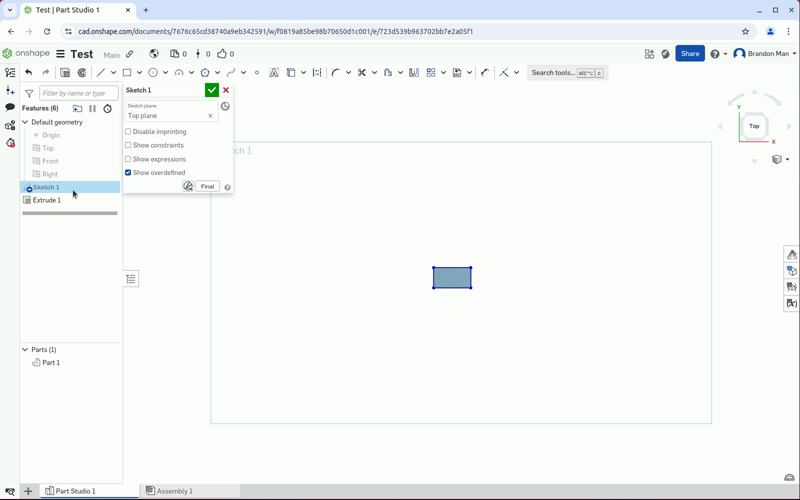
mouse_move(229, 92)
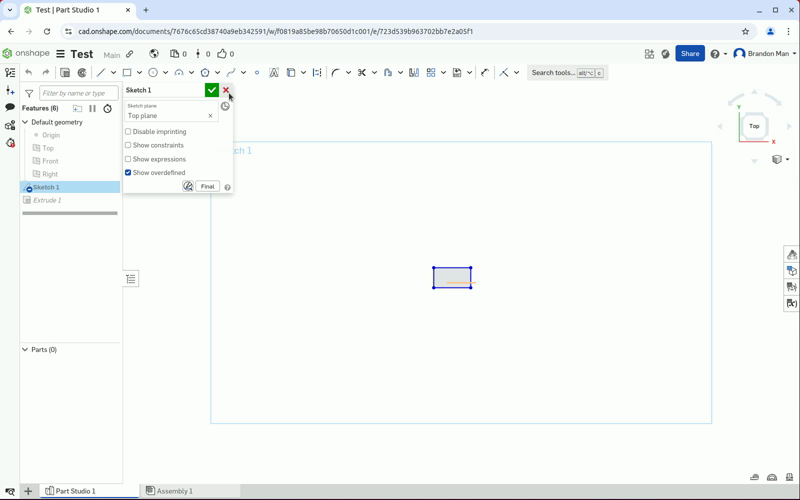
click(229, 92)
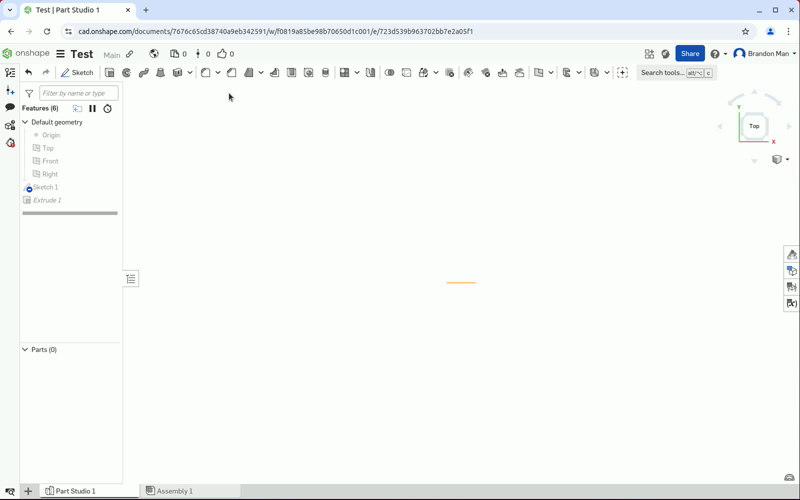
mouse_move(73, 352)
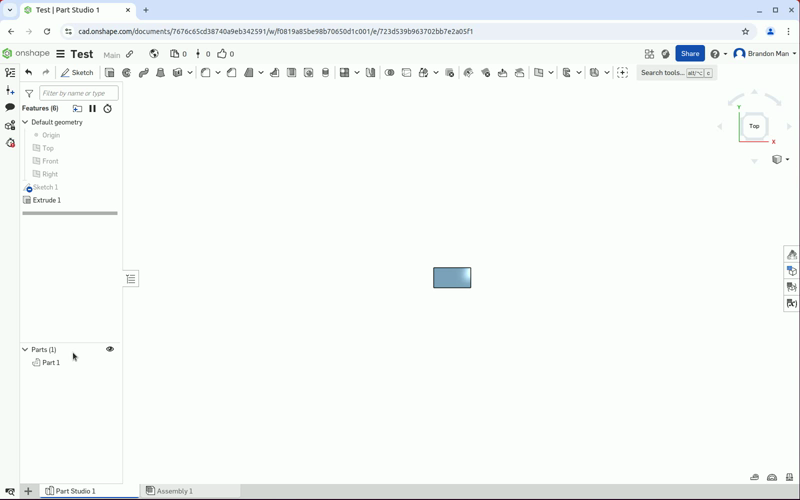
key(y)
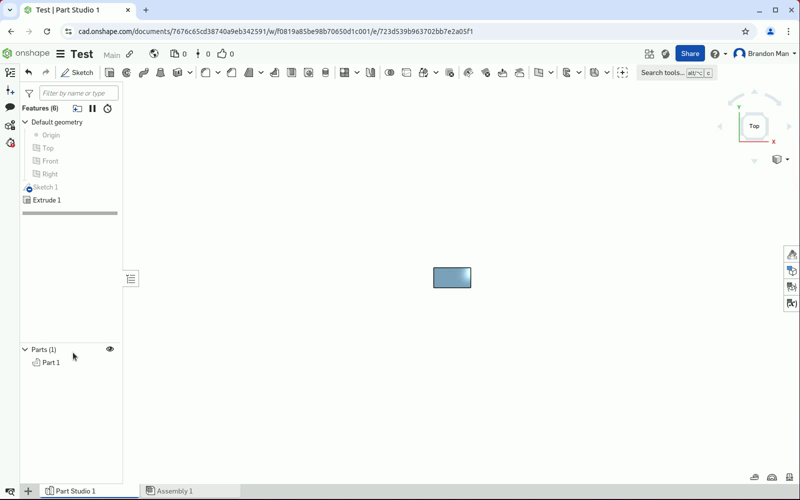
key(shift+p)
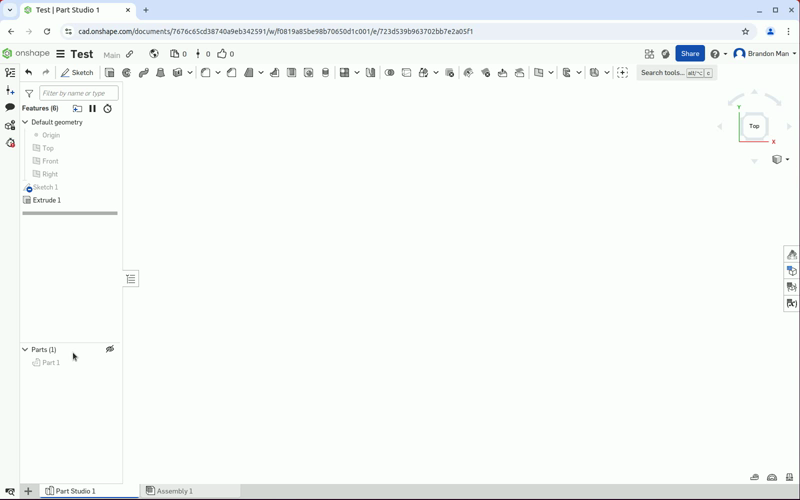
key(space)
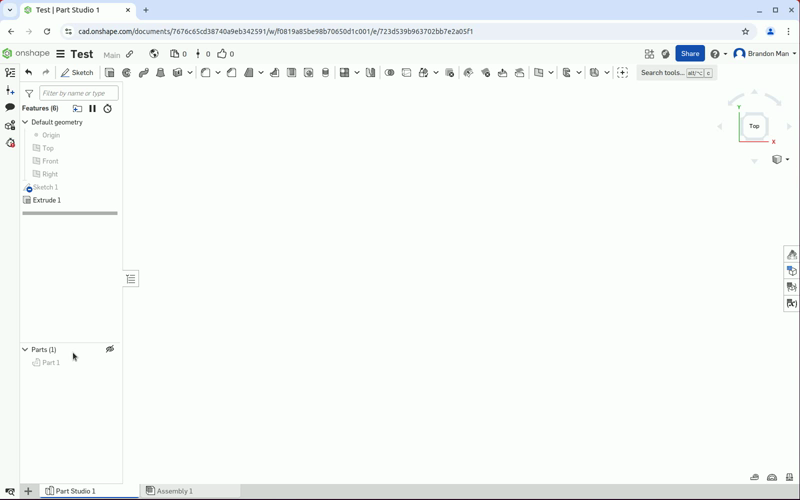
key_down(shift)
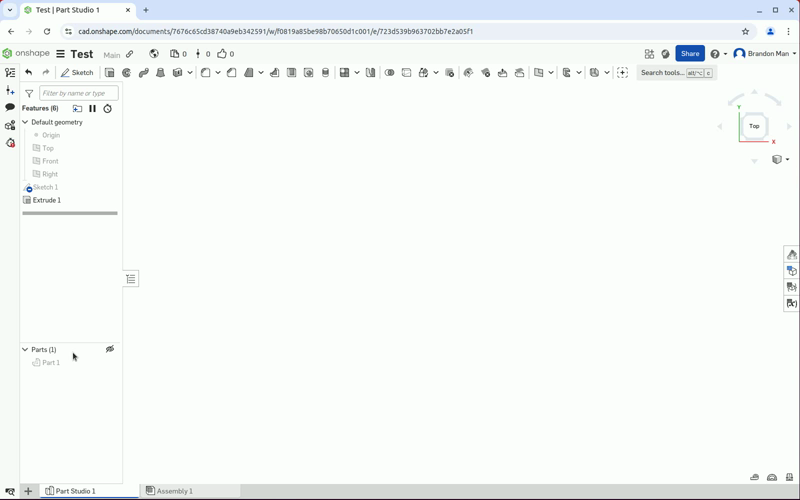
key(up)
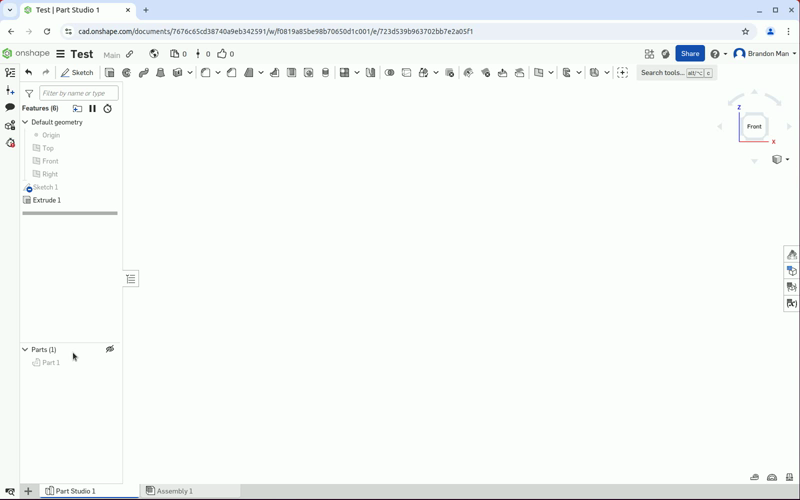
key_up(shift)
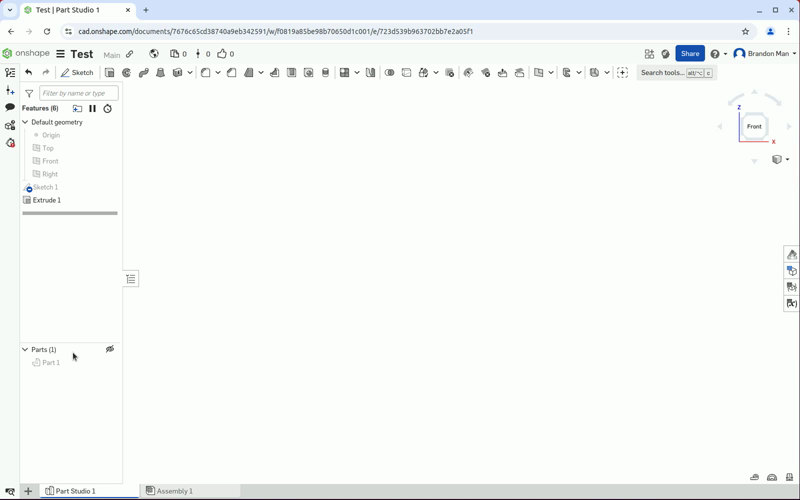
key(space)
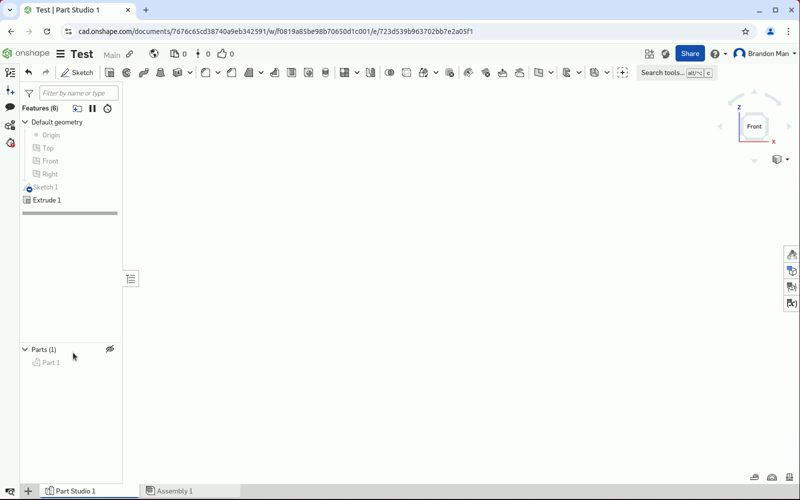
key_down(shift)
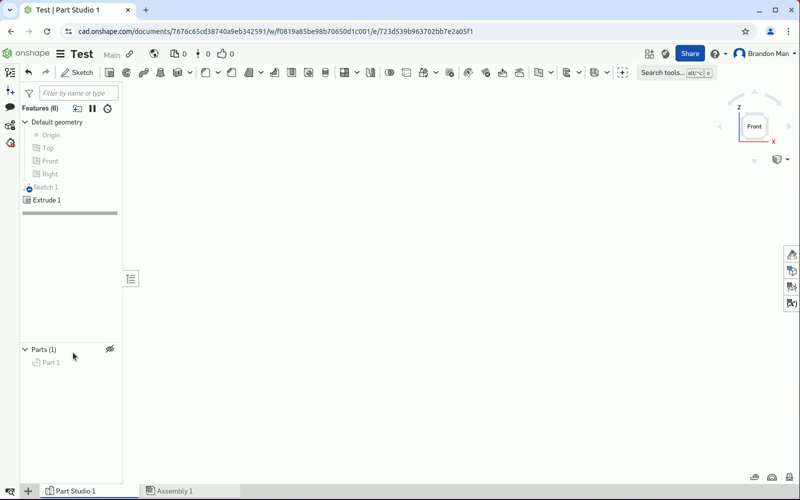
key(left)
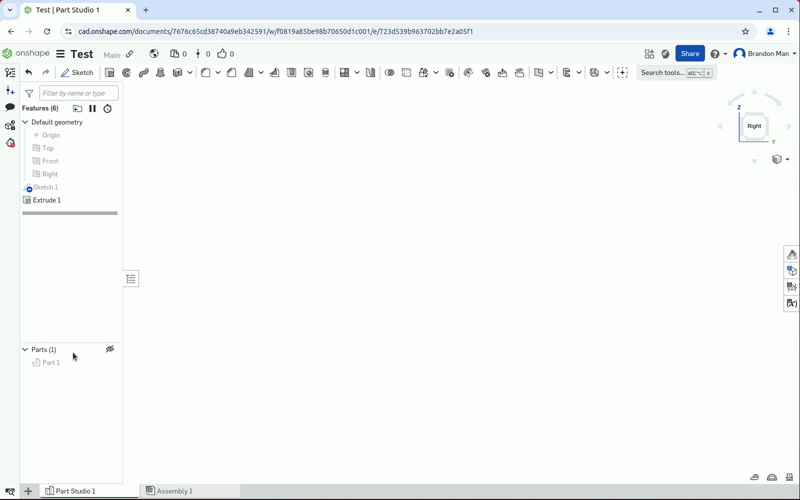
key_up(shift)
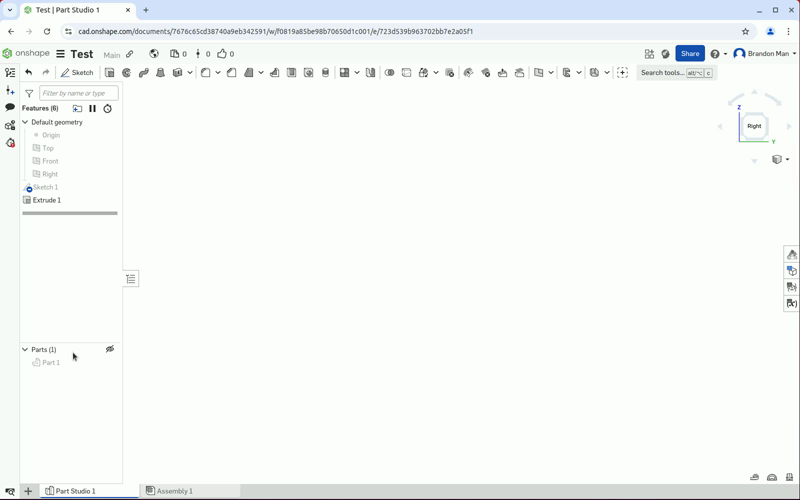
mouse_move(73, 352)
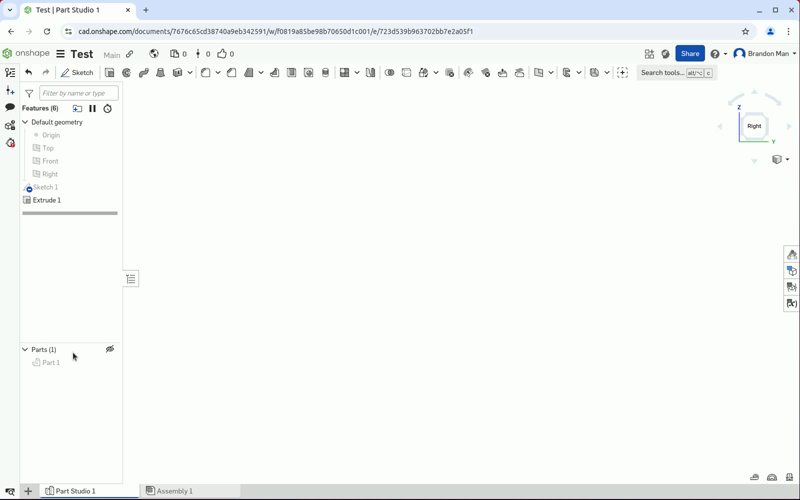
key(shift+y)
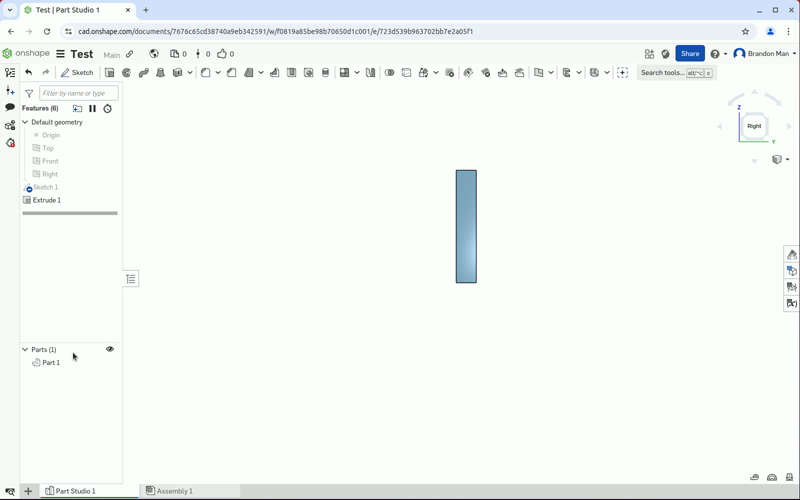
mouse_move(541, 75)
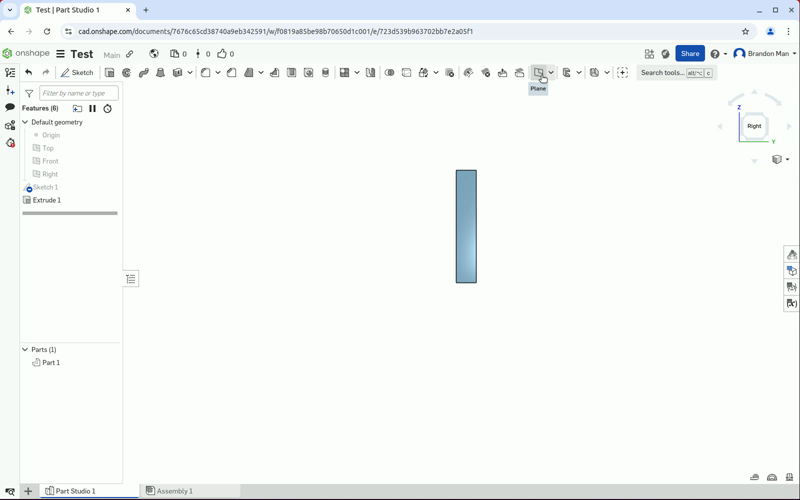
click(541, 75)
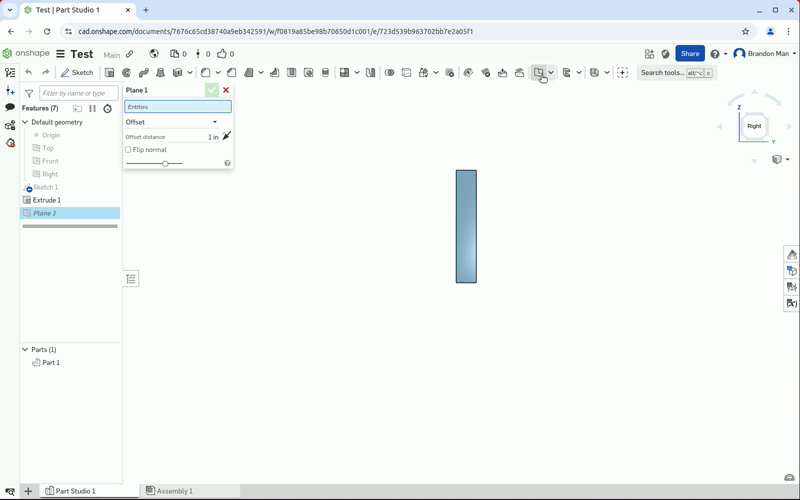
mouse_move(73, 176)
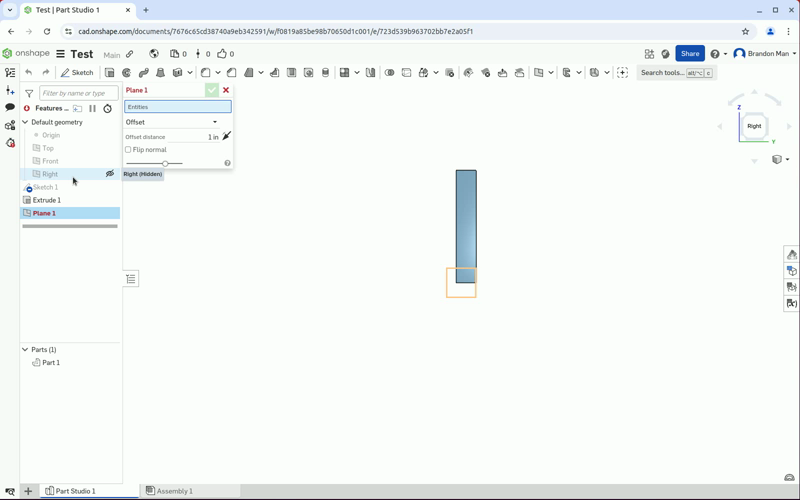
click(73, 176)
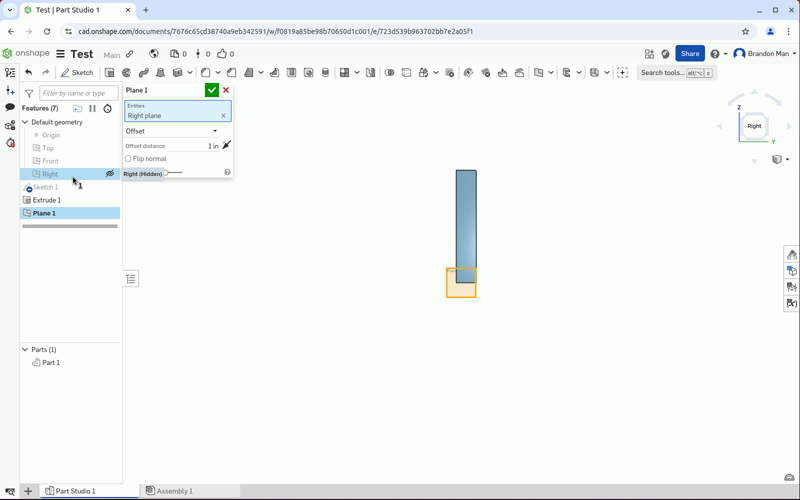
key(tab, 2)
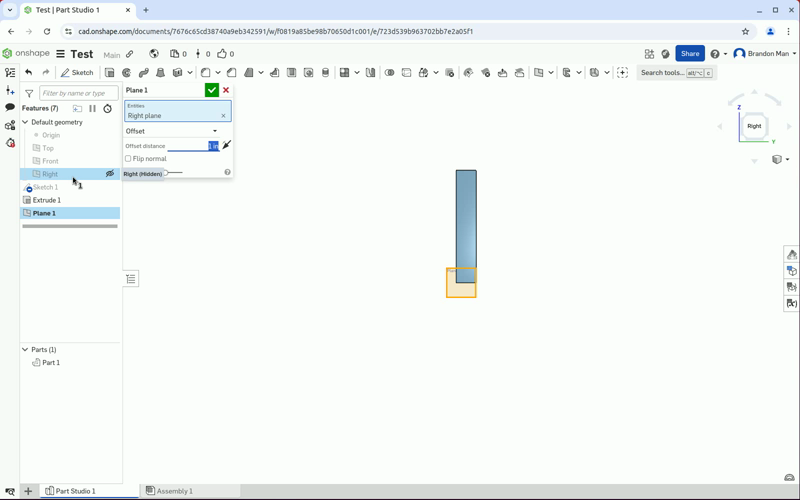
text(5.546)
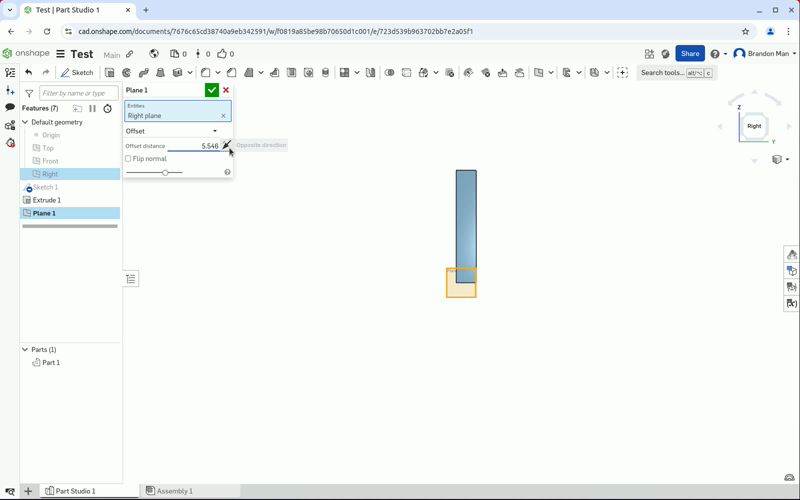
mouse_move(229, 147)
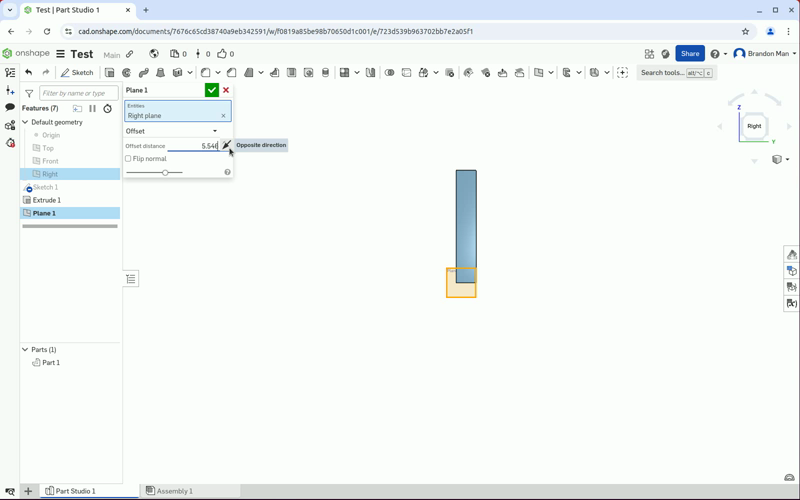
click(229, 147)
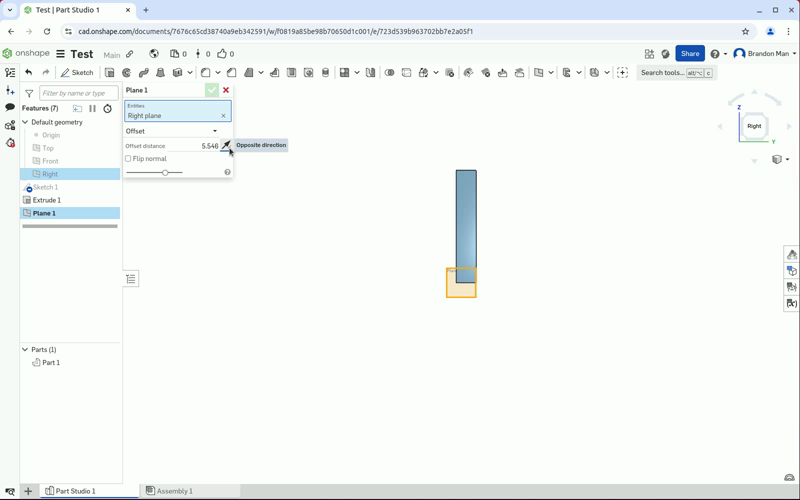
key(enter, 2)
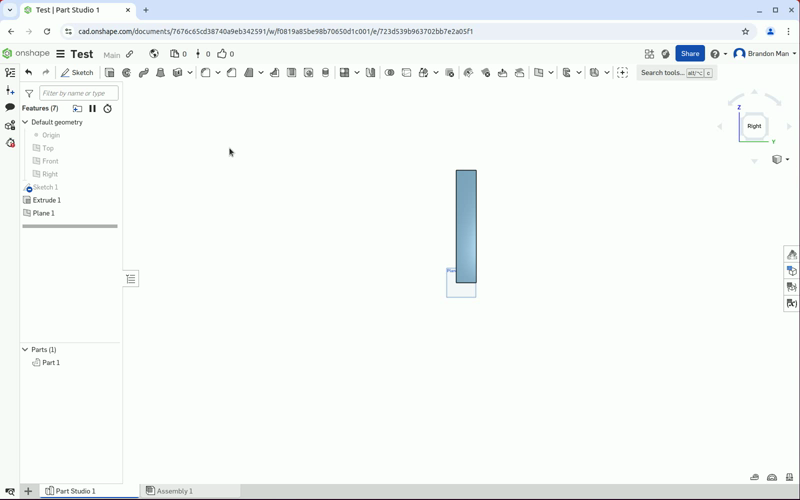
key(shift+s)
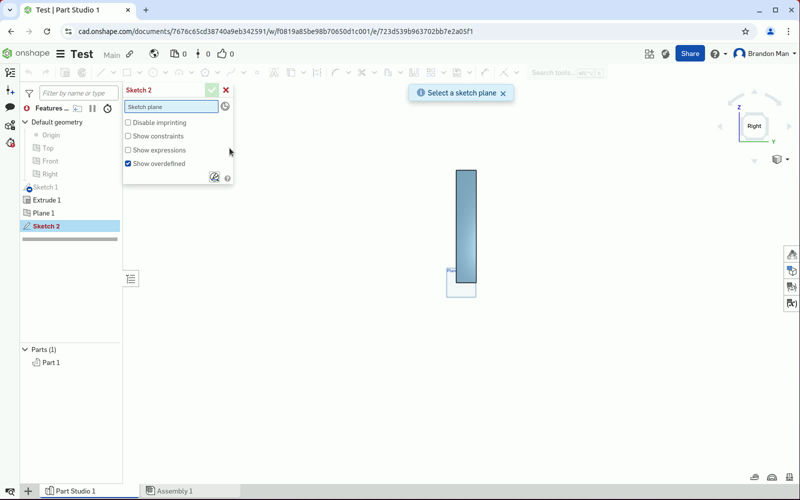
mouse_move(73, 215)
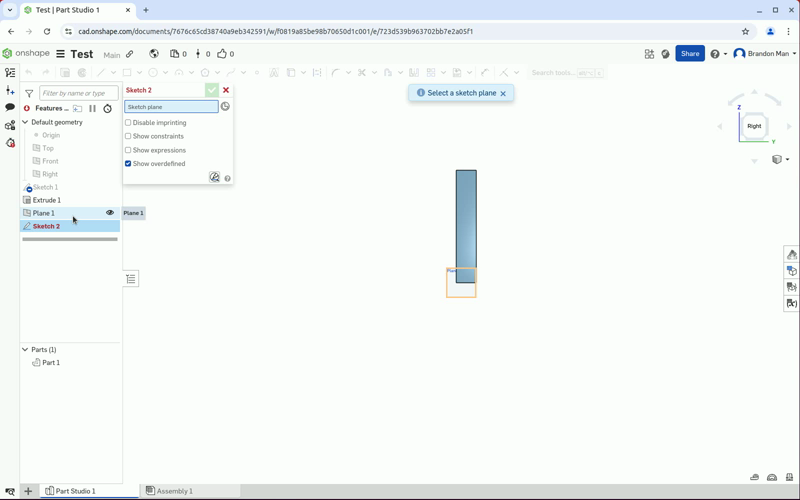
click(73, 215)
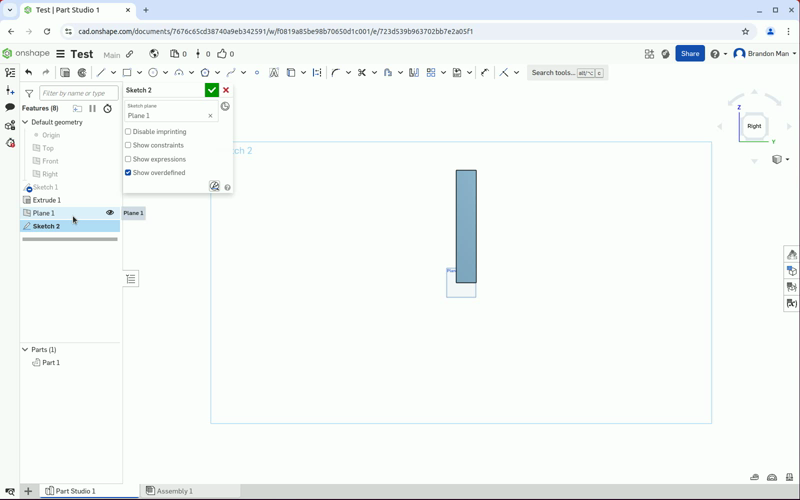
mouse_move(73, 352)
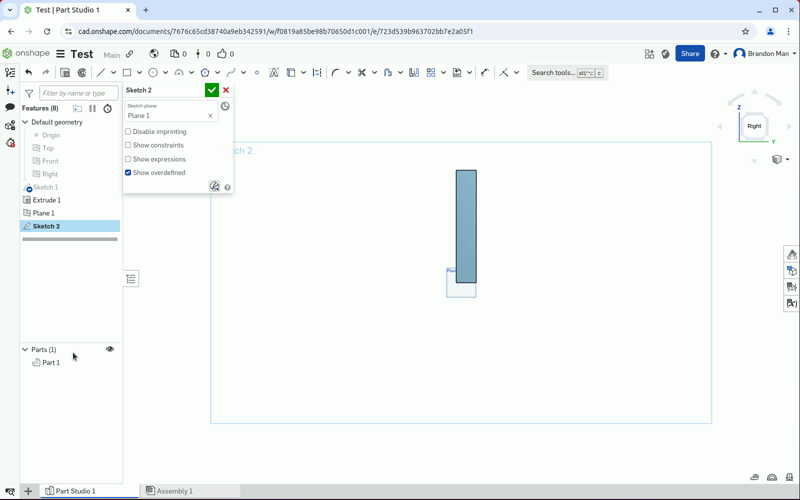
key(y)
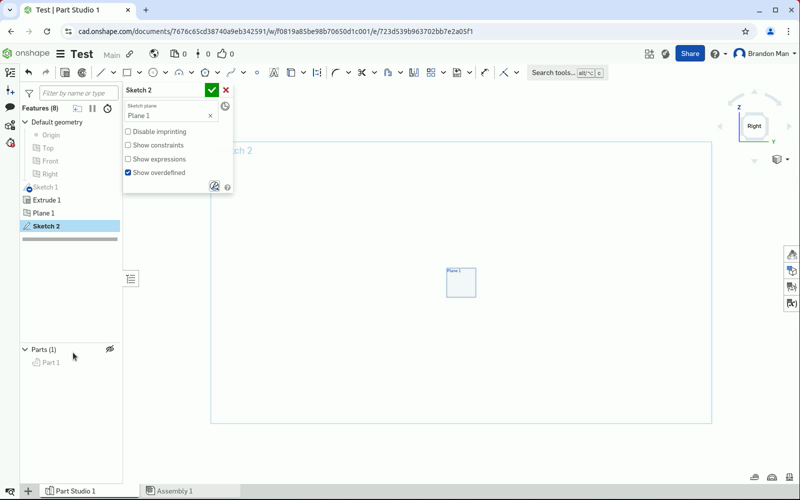
key(l)
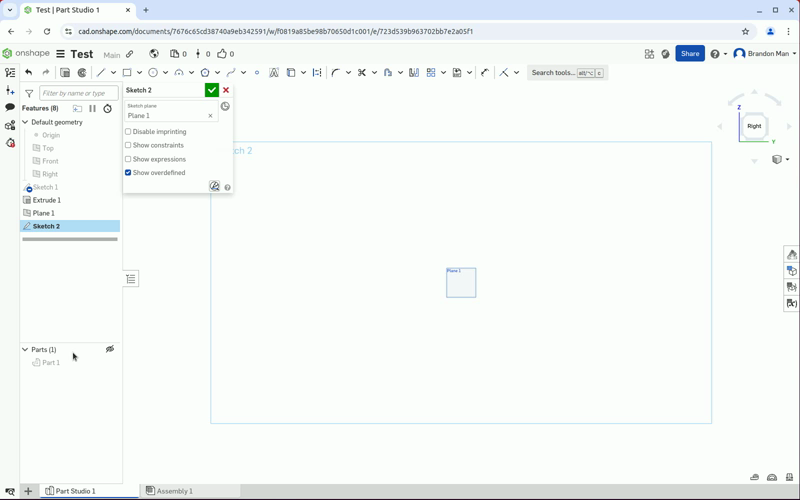
key_down(shift)
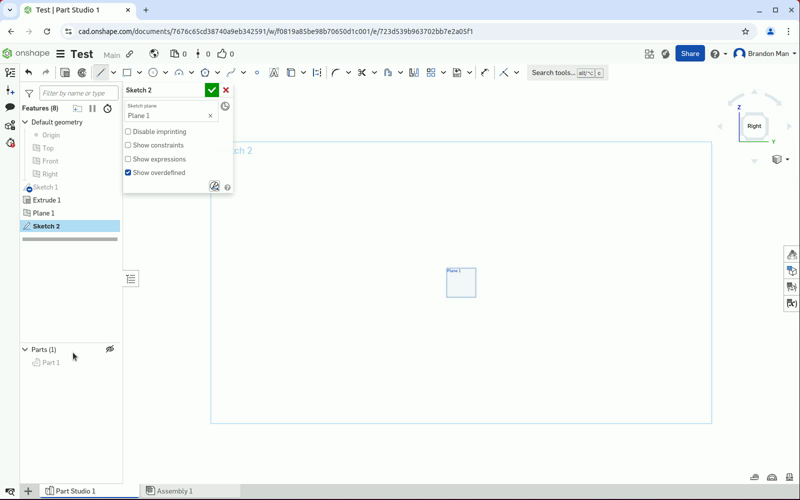
mouse_move(516, 282)
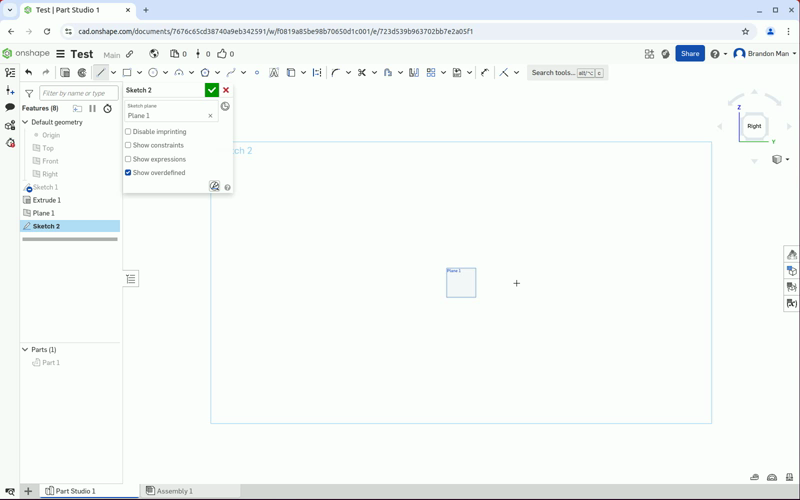
click(516, 282)
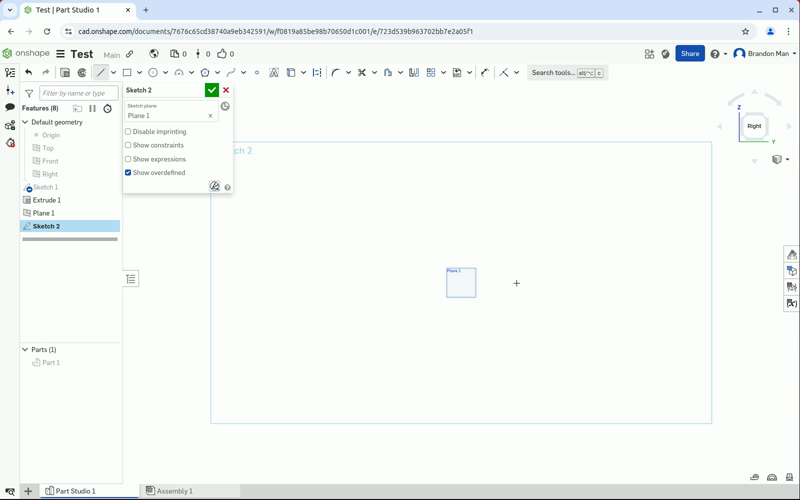
key_up(shift)
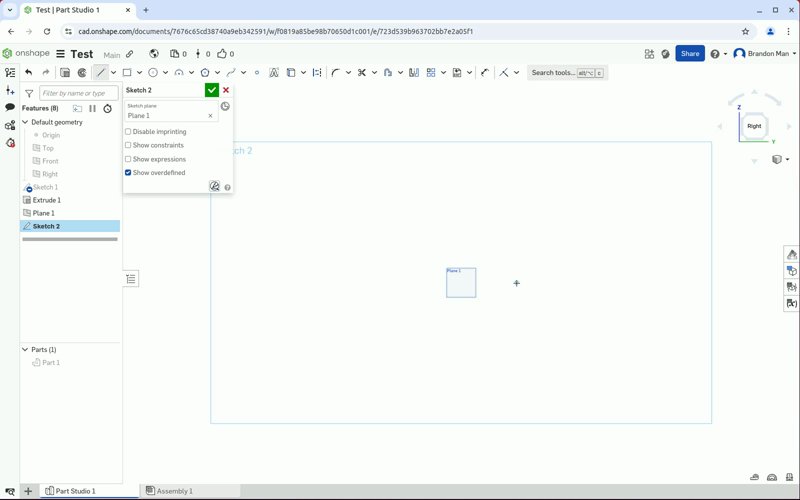
key_down(shift)
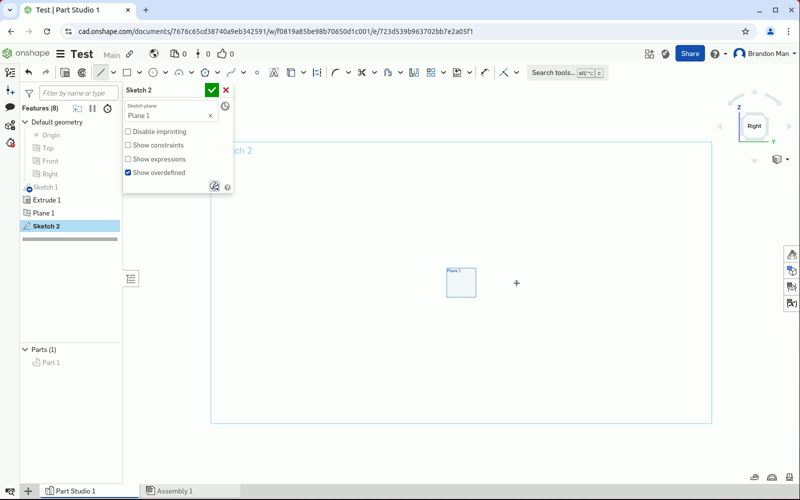
mouse_move(546, 282)
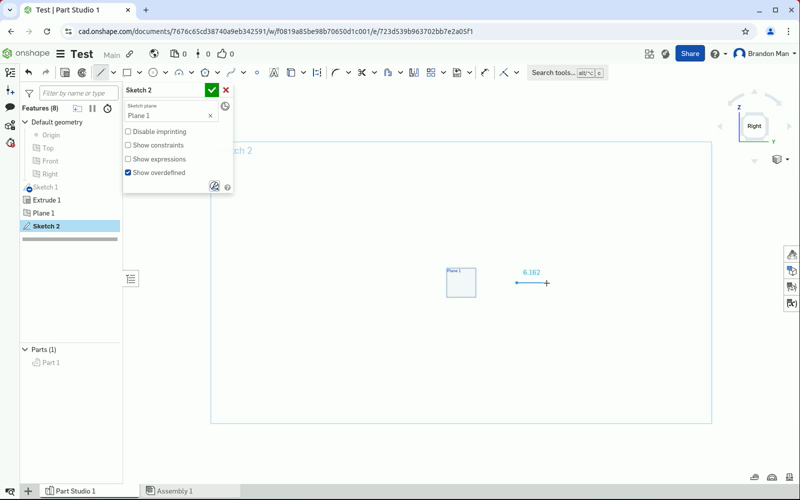
mouse_move(537, 282)
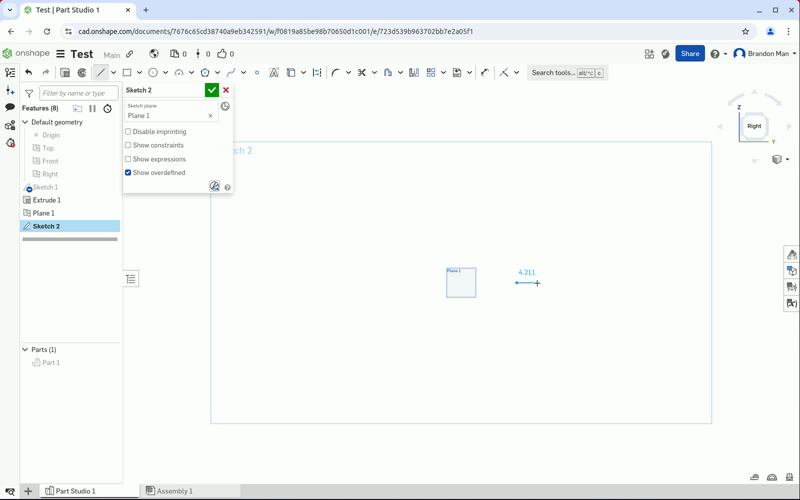
click(537, 282)
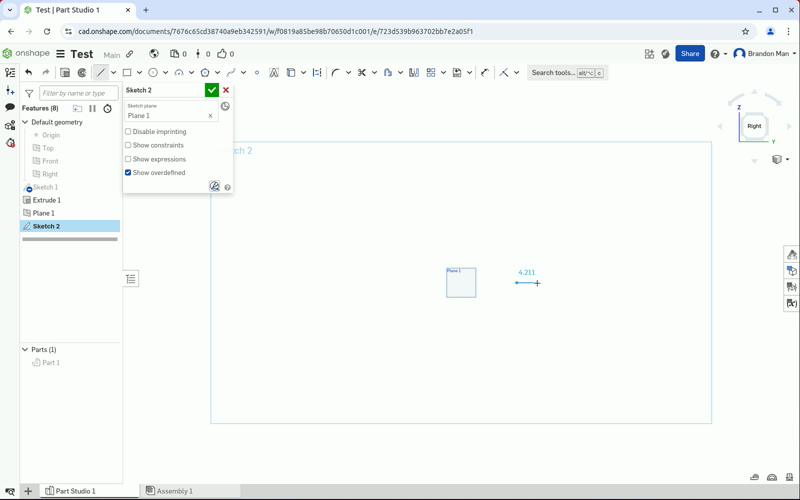
key_up(shift)
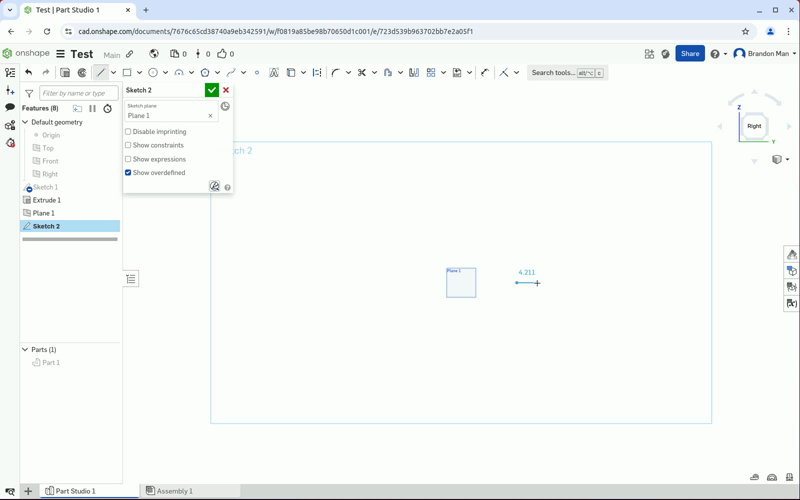
key_down(shift)
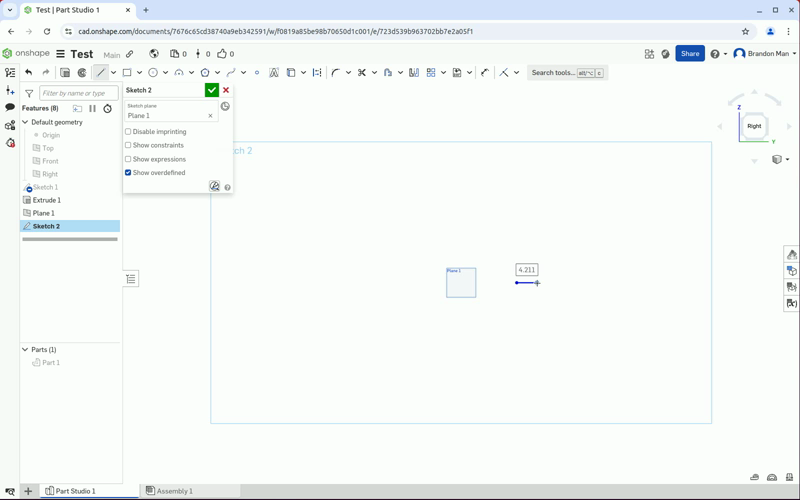
mouse_move(537, 170)
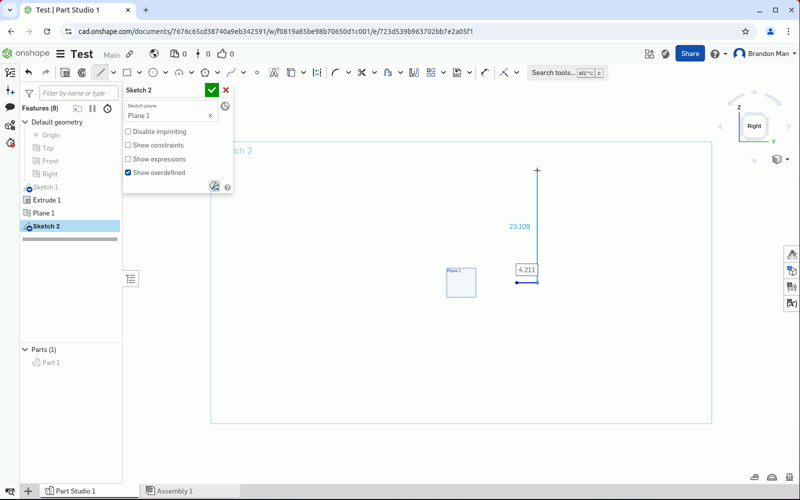
click(537, 170)
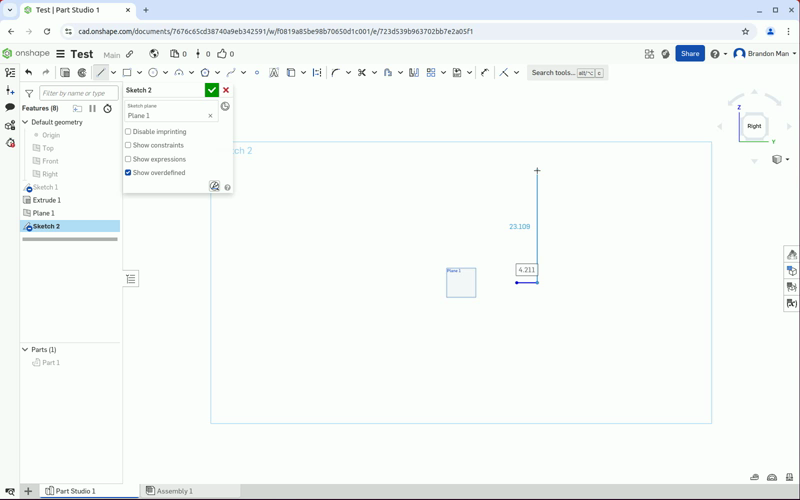
key_up(shift)
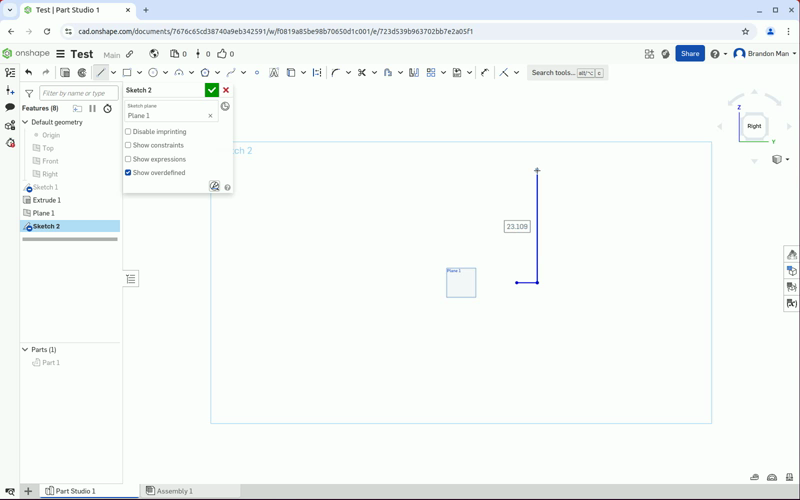
key_down(shift)
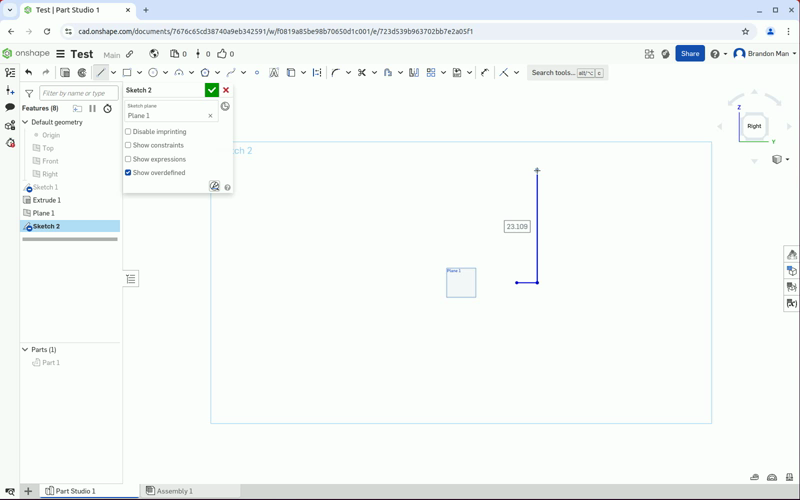
mouse_move(567, 170)
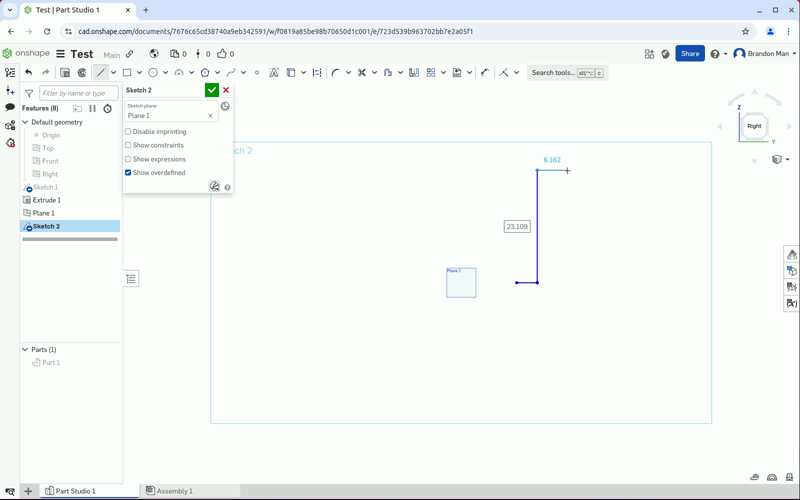
mouse_move(516, 170)
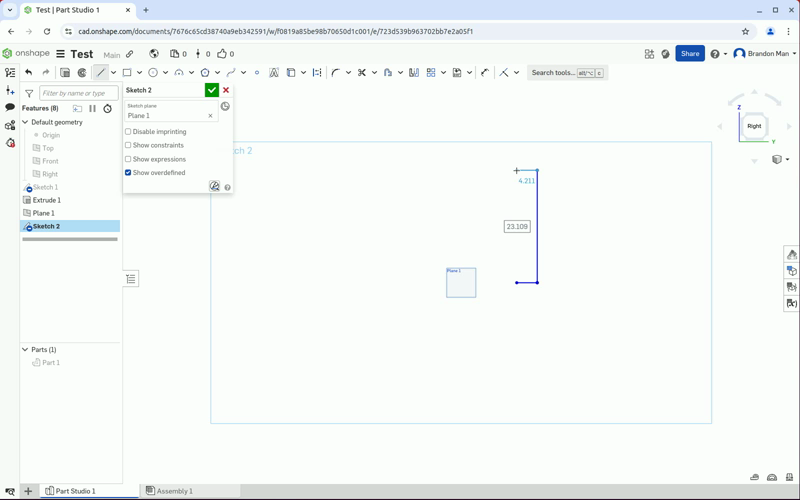
click(516, 170)
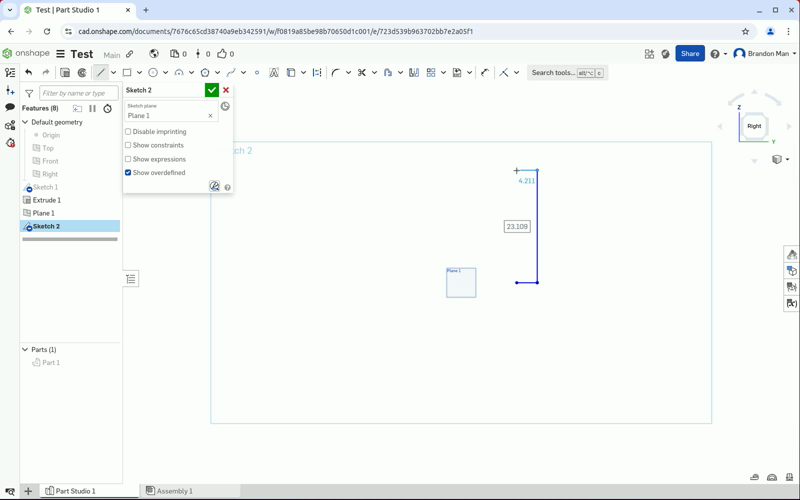
key_up(shift)
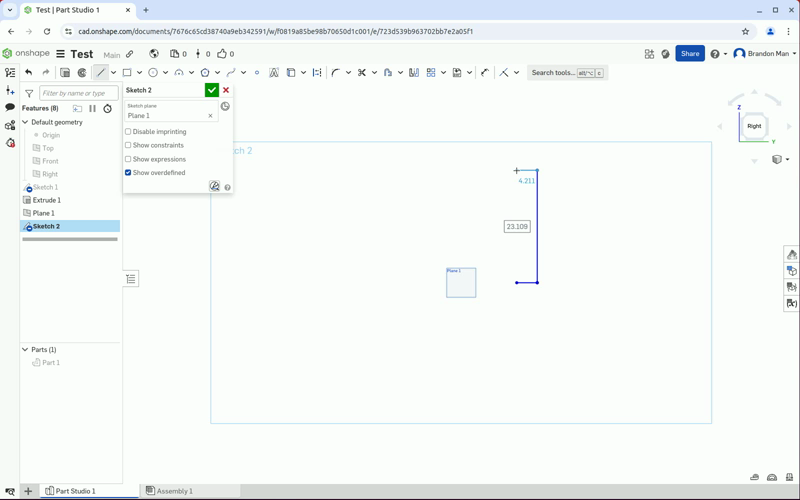
key_down(shift)
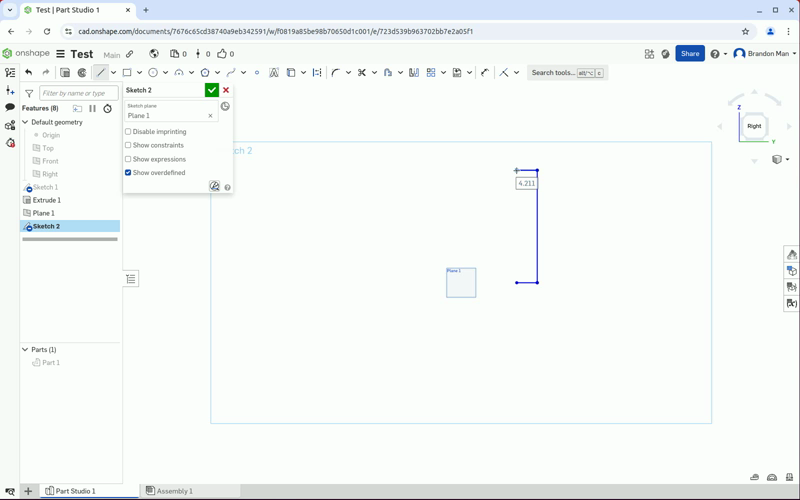
mouse_move(516, 282)
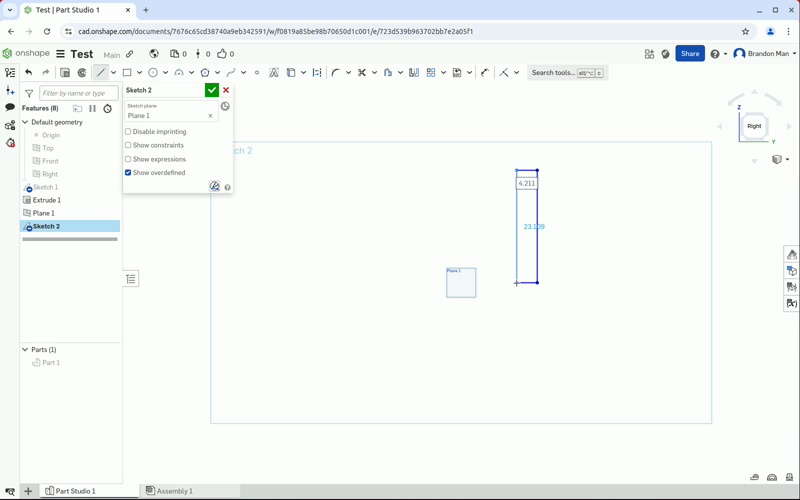
key_up(shift)
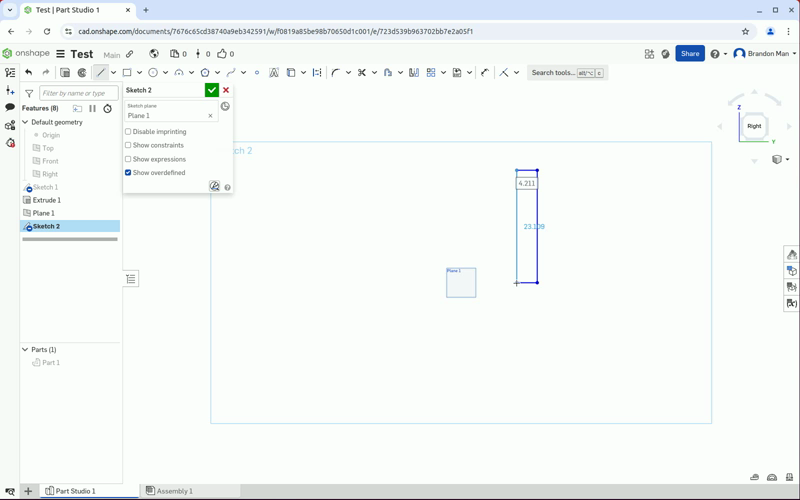
click(516, 282)
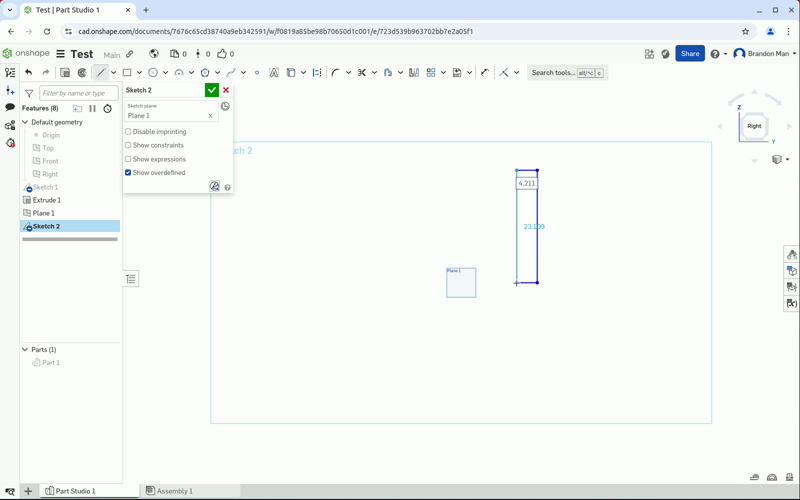
key(esc)
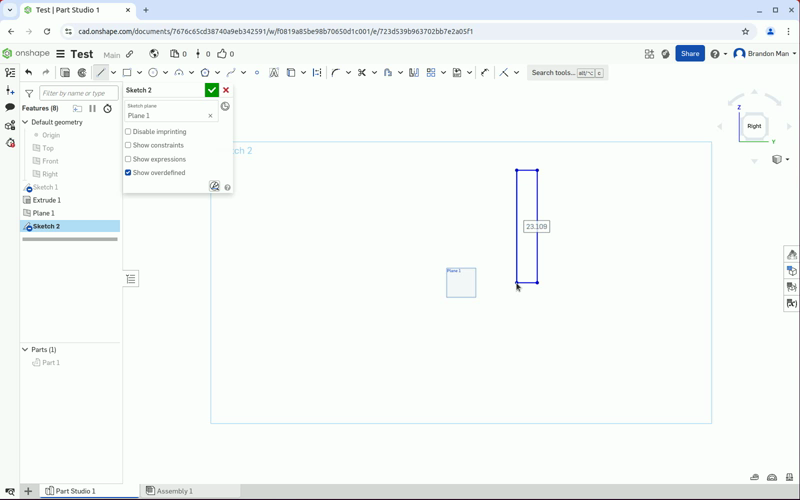
mouse_move(524, 180)
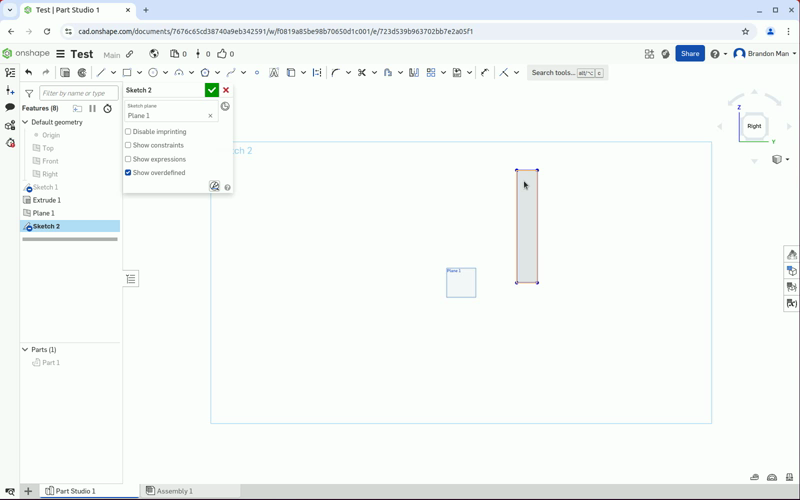
click(524, 180)
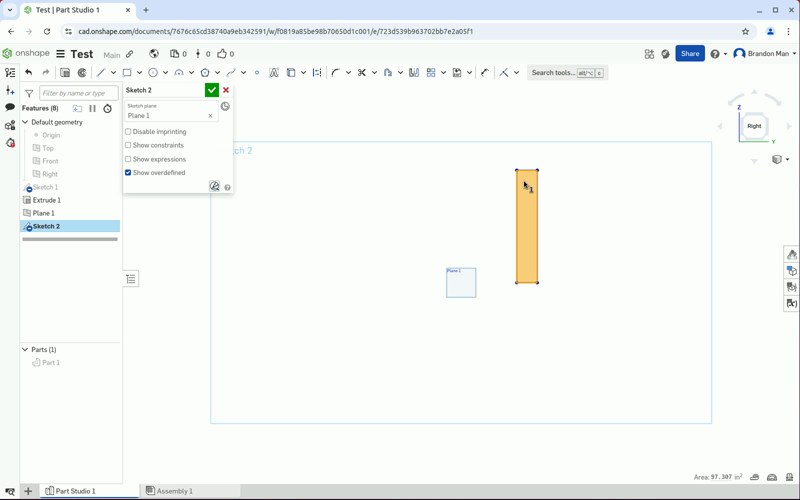
mouse_move(73, 352)
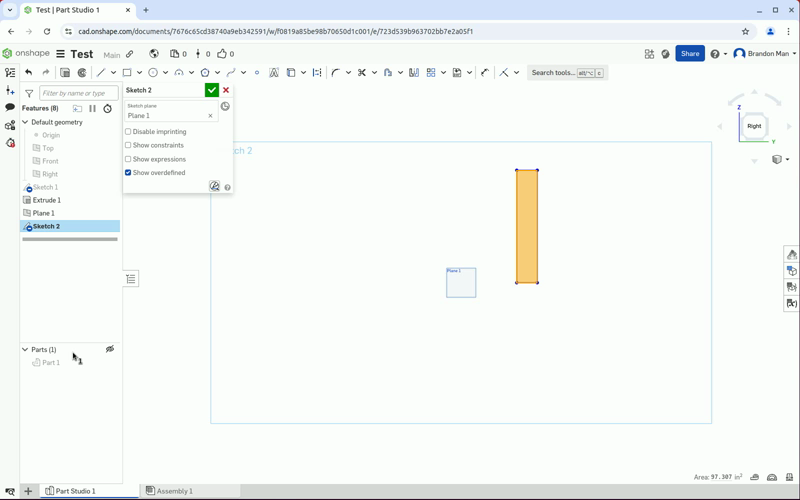
key(shift+y)
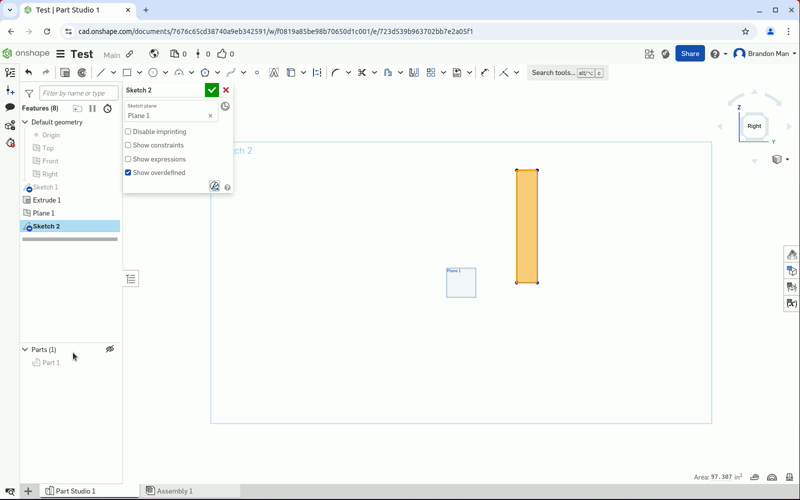
key(shift+e)
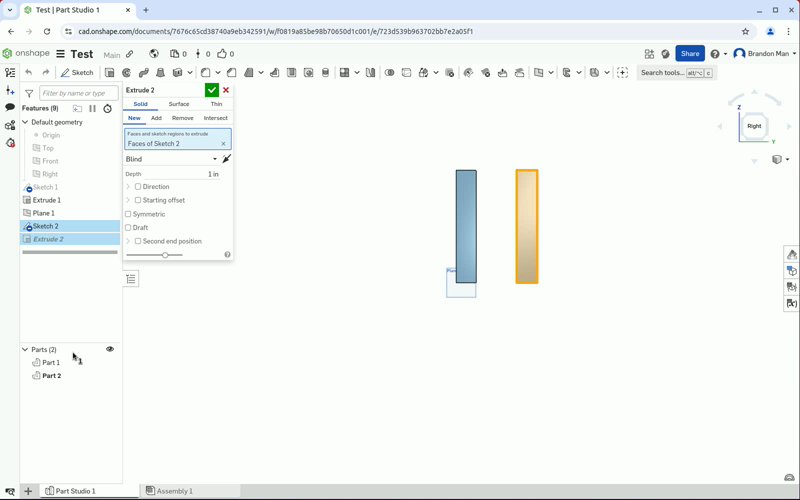
mouse_move(143, 106)
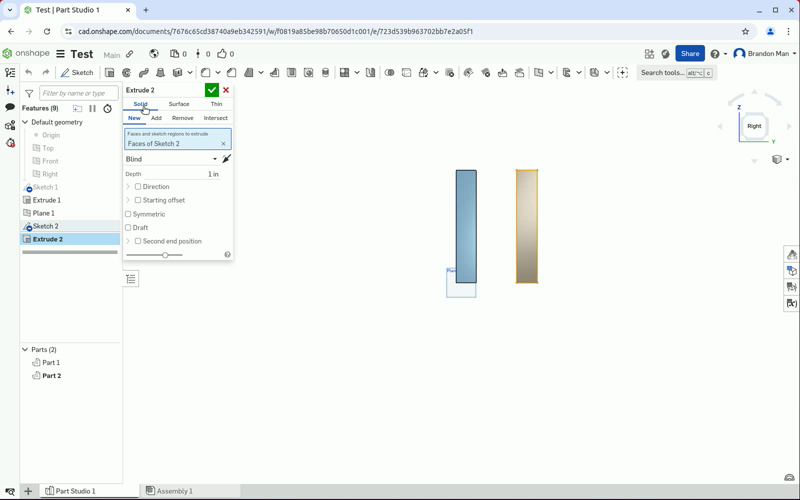
click(143, 106)
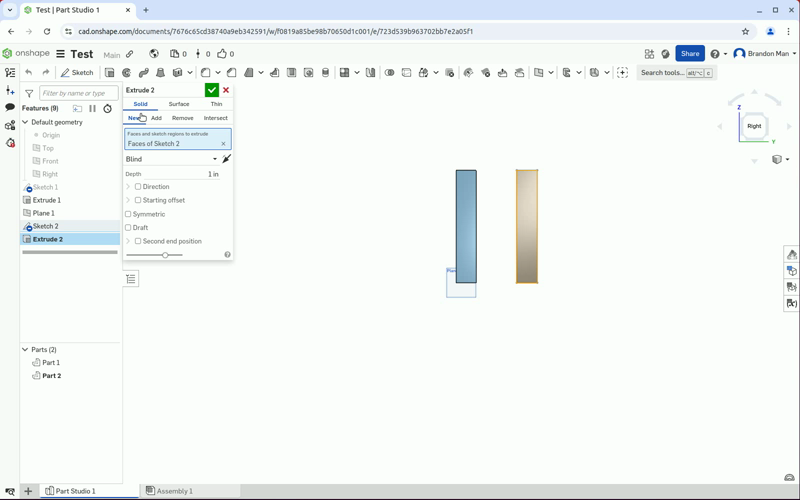
mouse_move(137, 120)
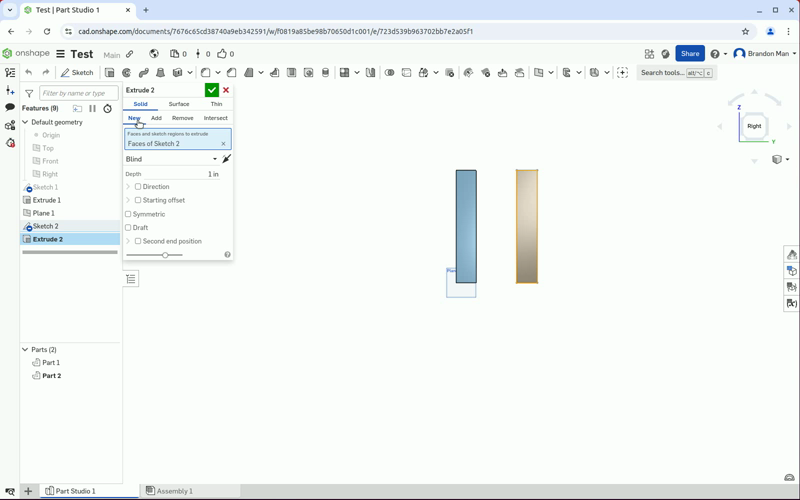
click(137, 120)
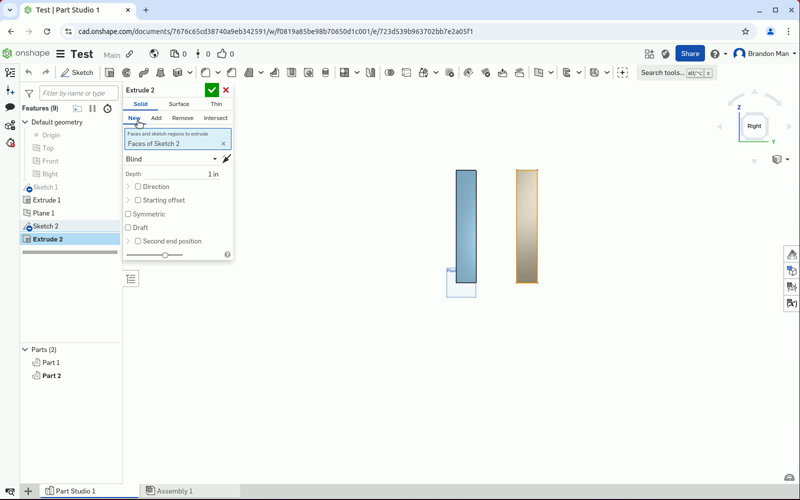
key(tab, 4)
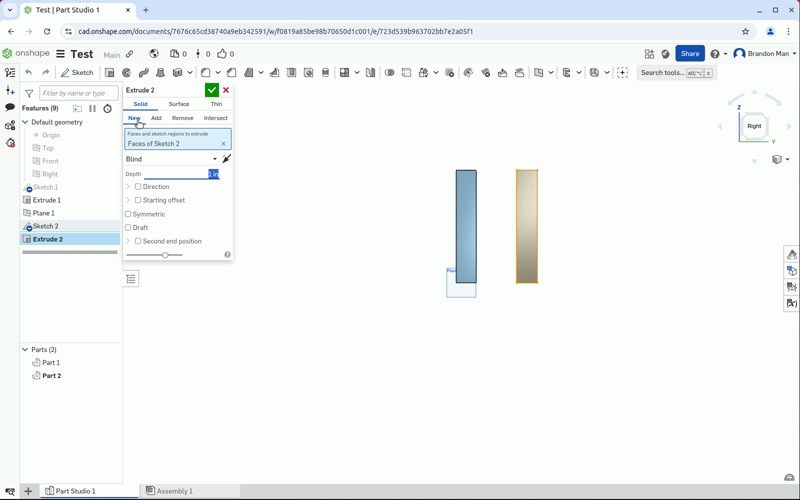
text(-1.685)
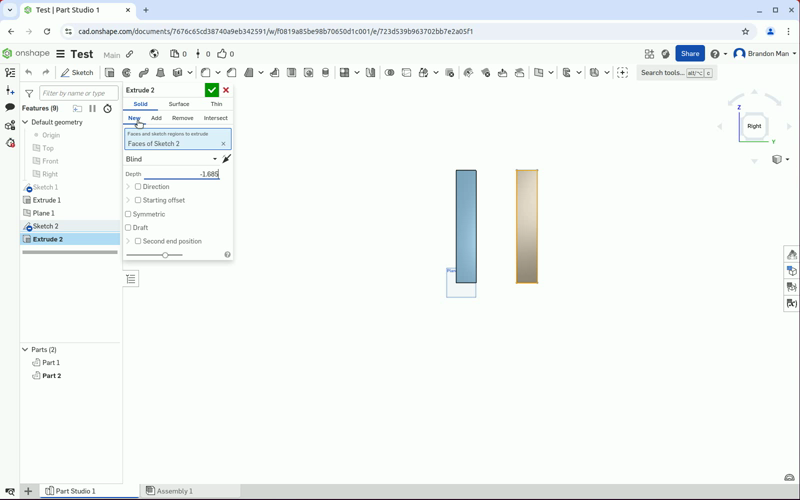
key(enter)
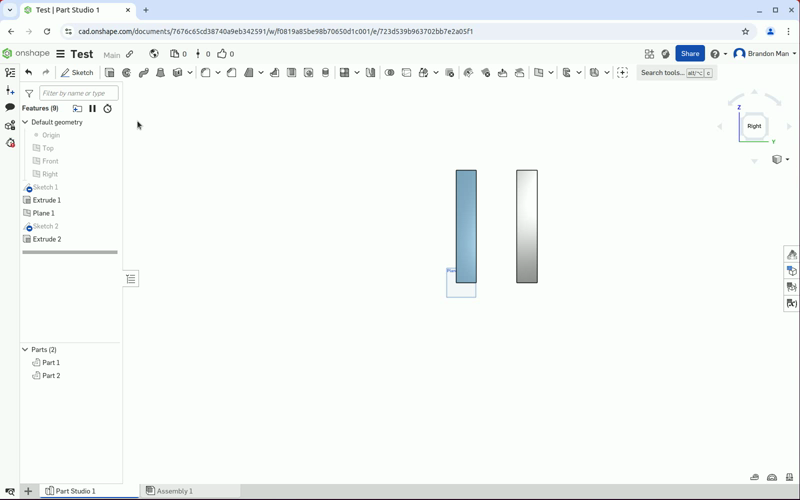
key(shift+h)
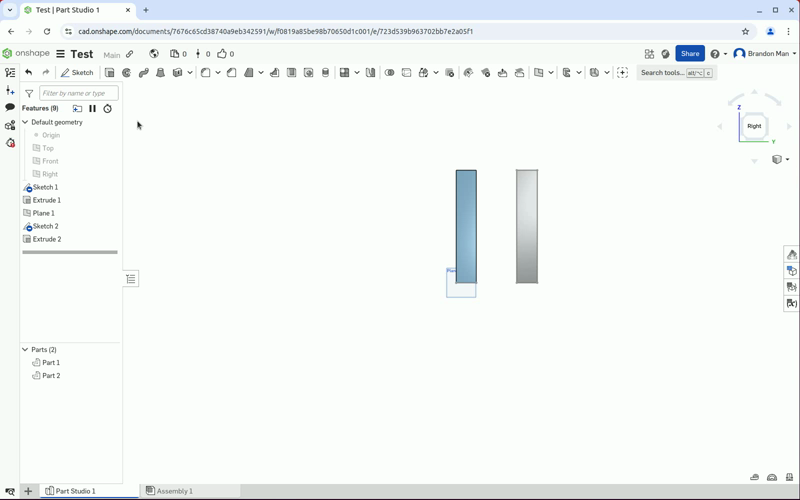
key(shift+h)
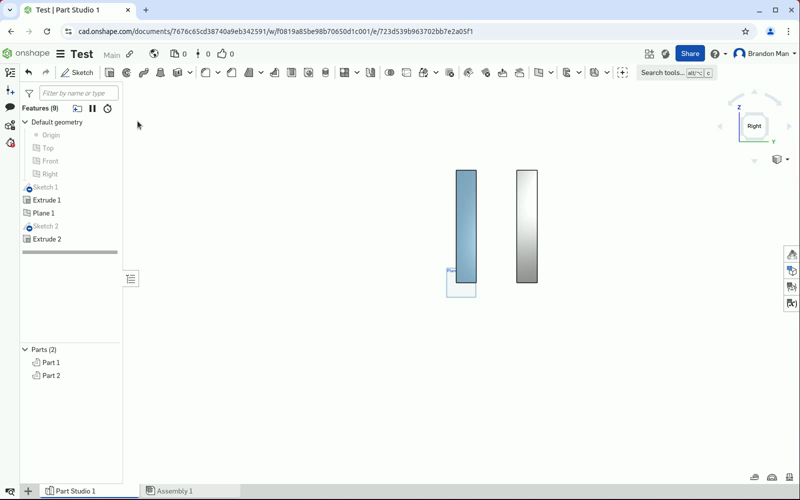
mouse_move(73, 189)
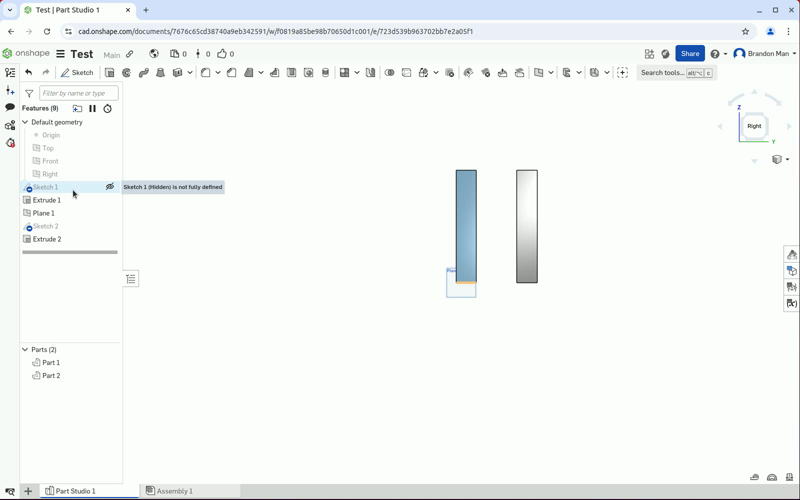
click(73, 189)
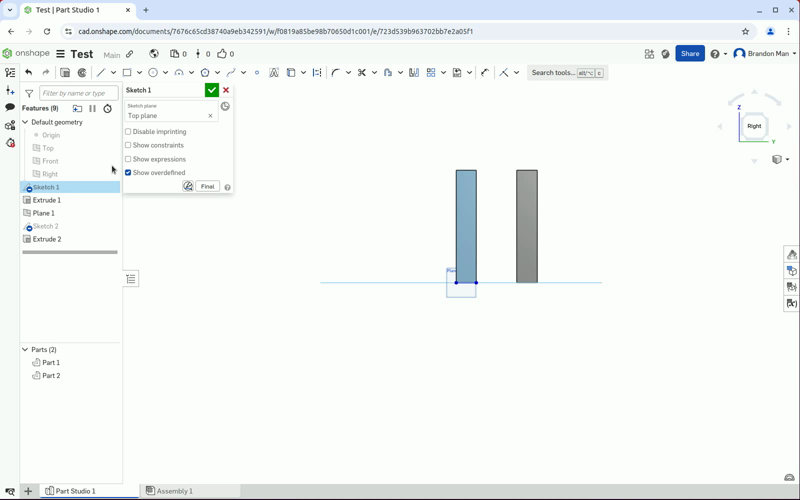
mouse_move(229, 92)
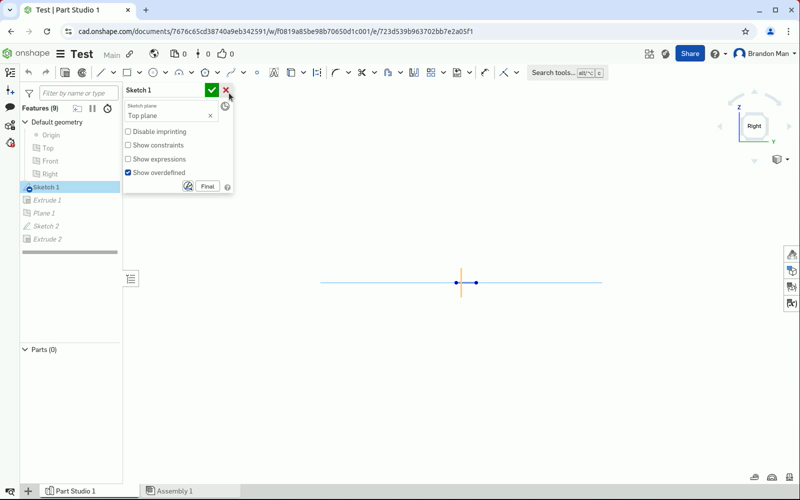
click(229, 92)
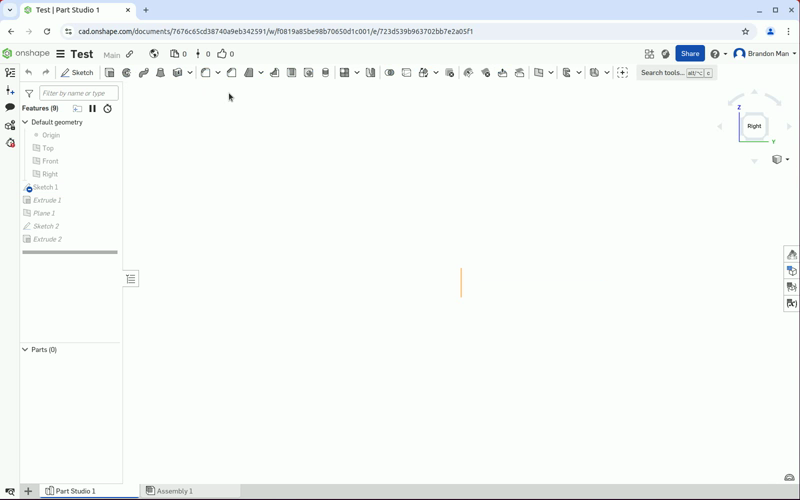
key(shift+s)
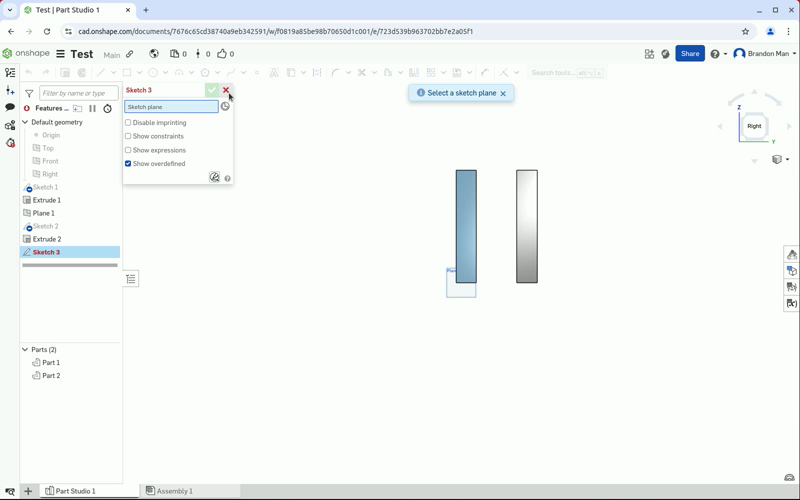
mouse_move(73, 215)
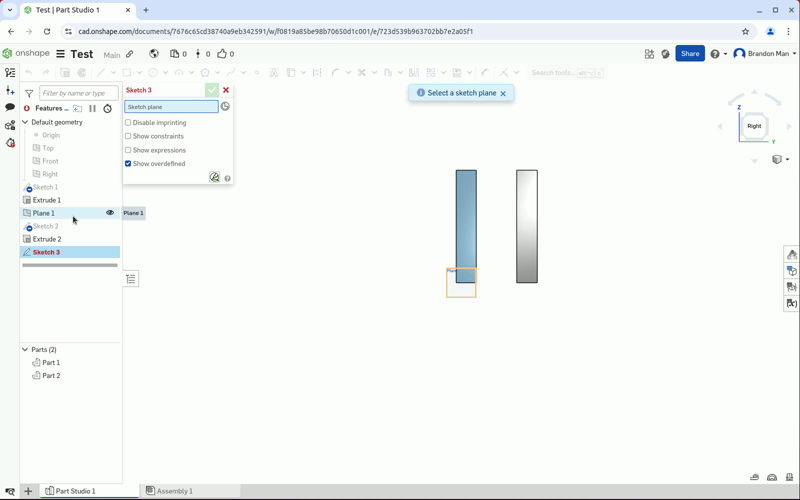
click(73, 215)
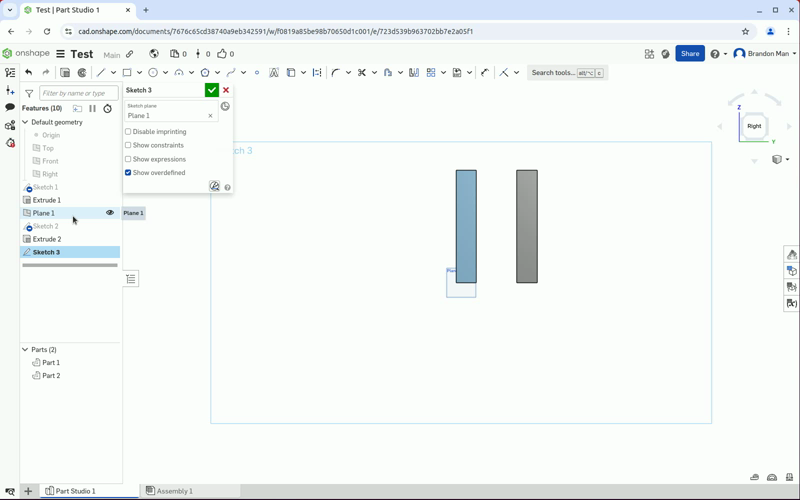
mouse_move(73, 352)
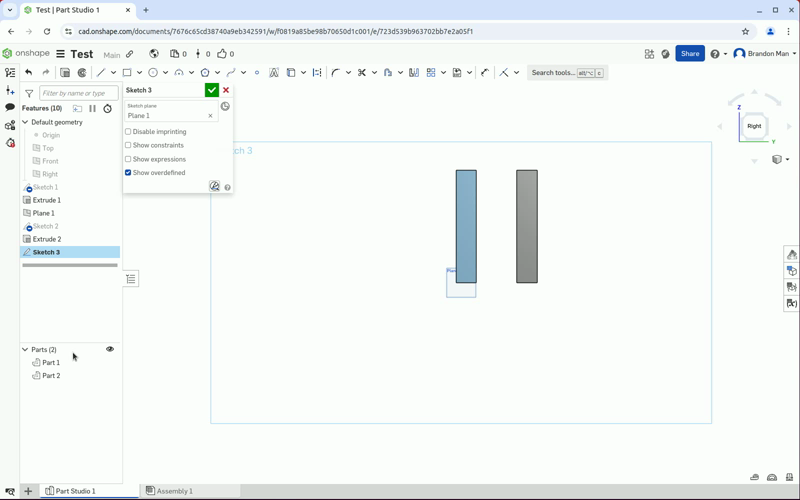
key(y)
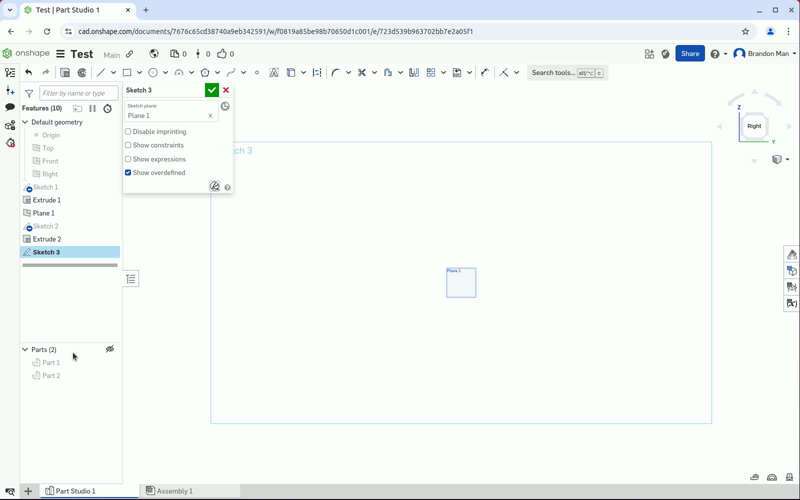
key(l)
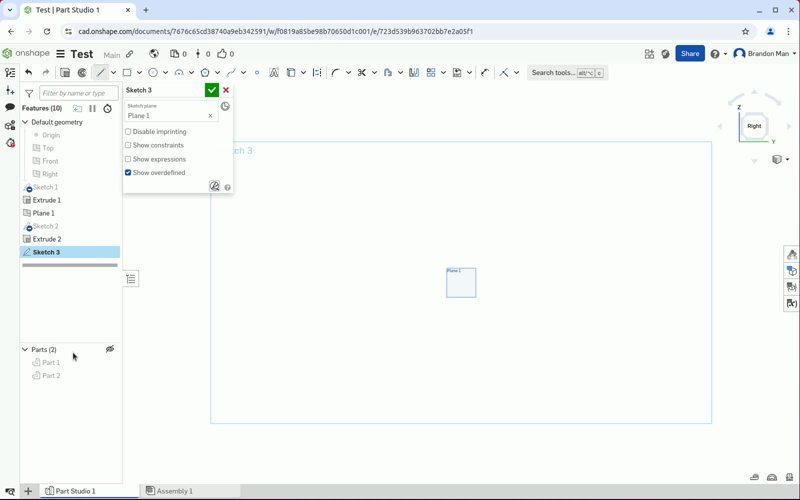
key_down(shift)
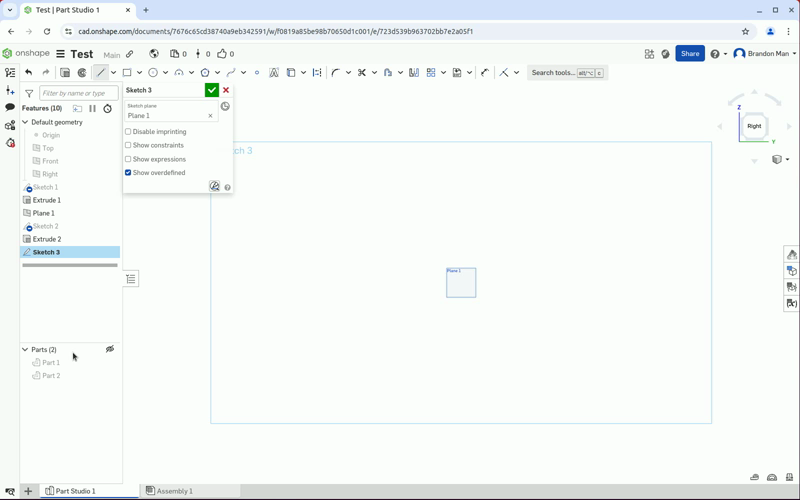
mouse_move(474, 282)
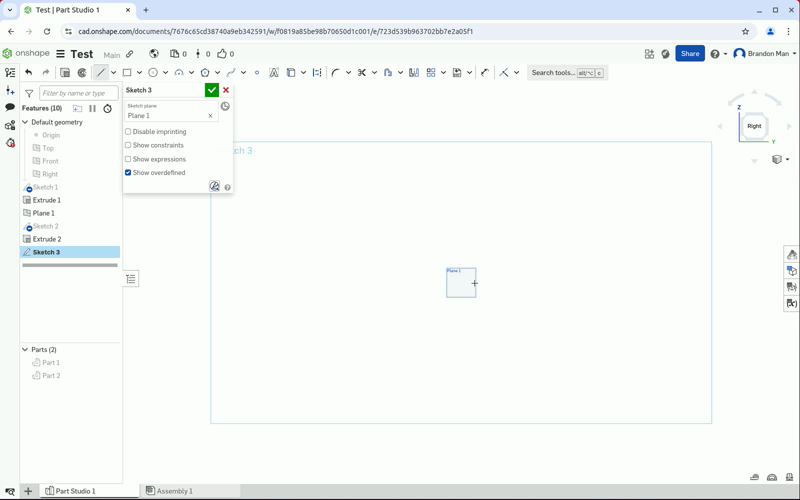
click(474, 282)
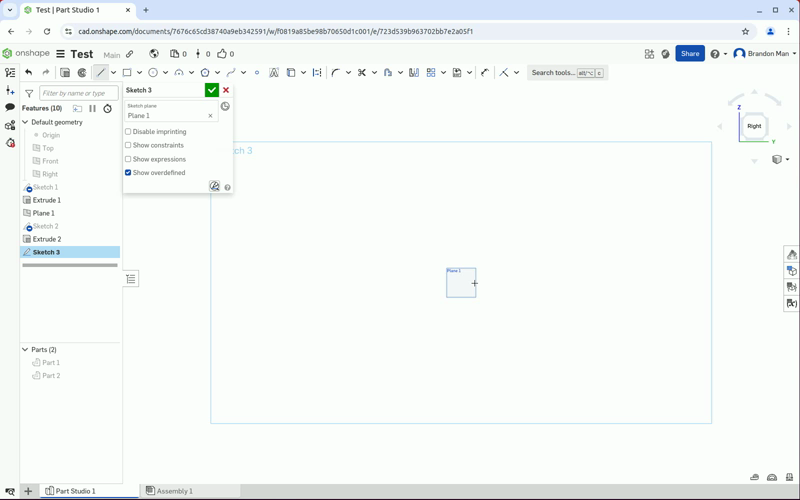
key_up(shift)
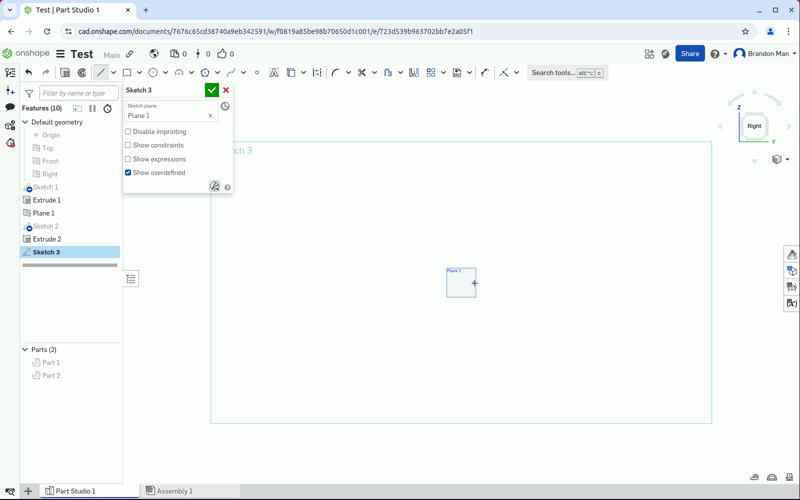
key_down(shift)
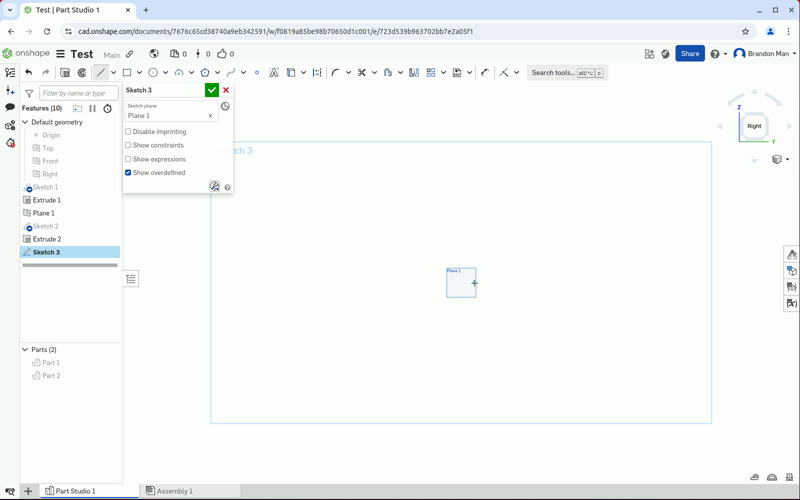
mouse_move(504, 282)
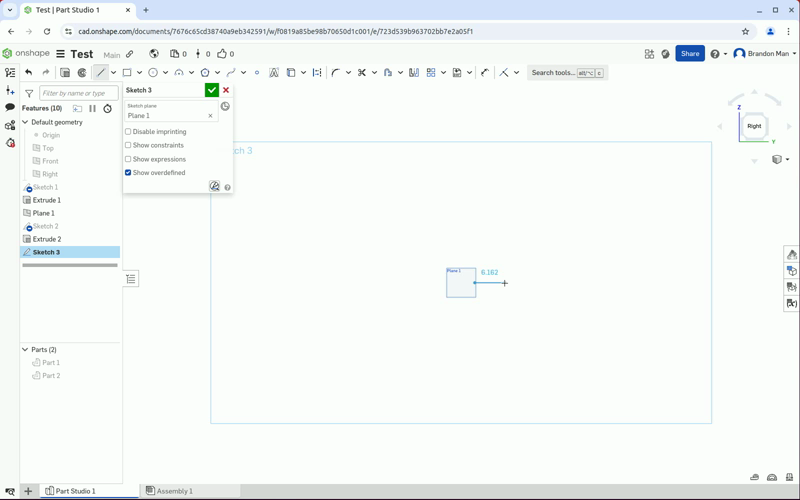
mouse_move(517, 282)
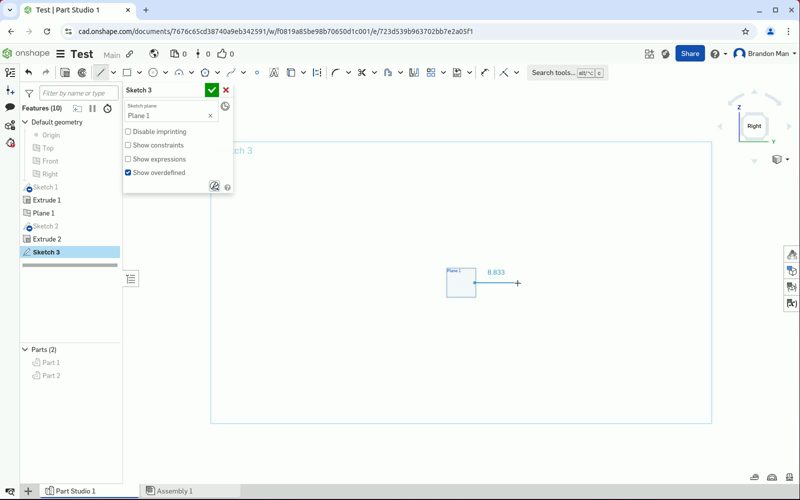
click(517, 282)
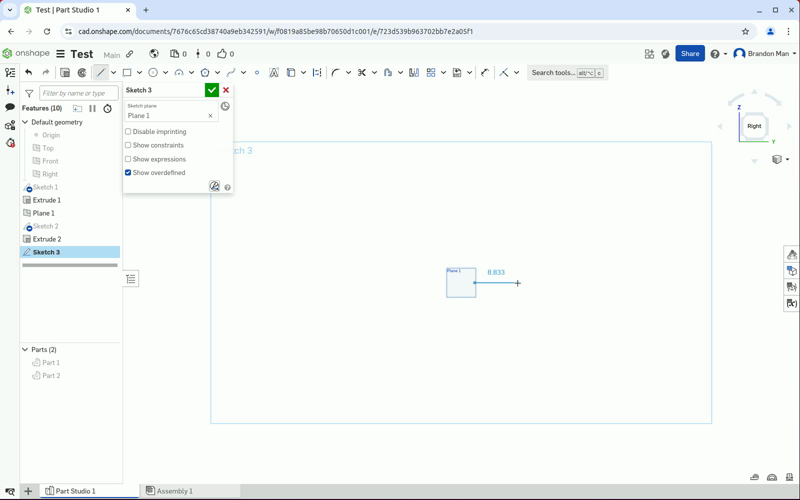
key_up(shift)
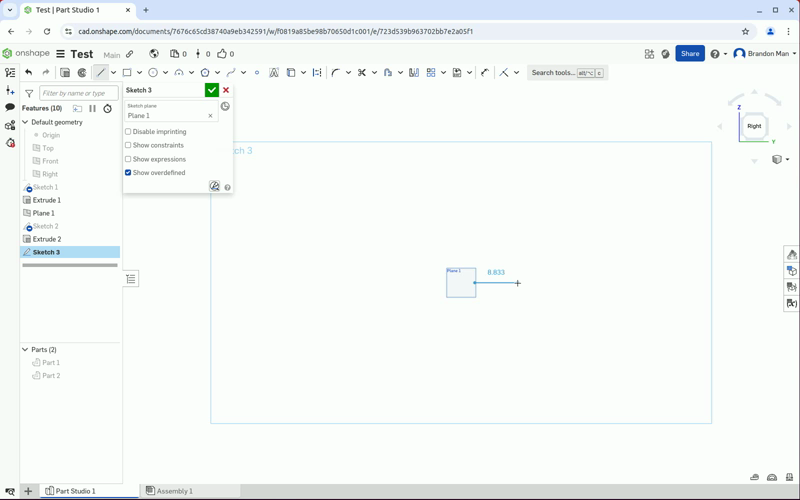
key_down(shift)
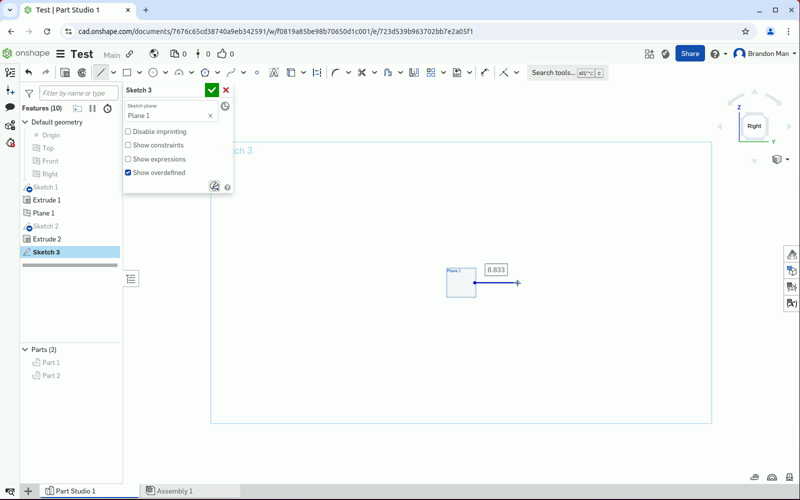
mouse_move(517, 170)
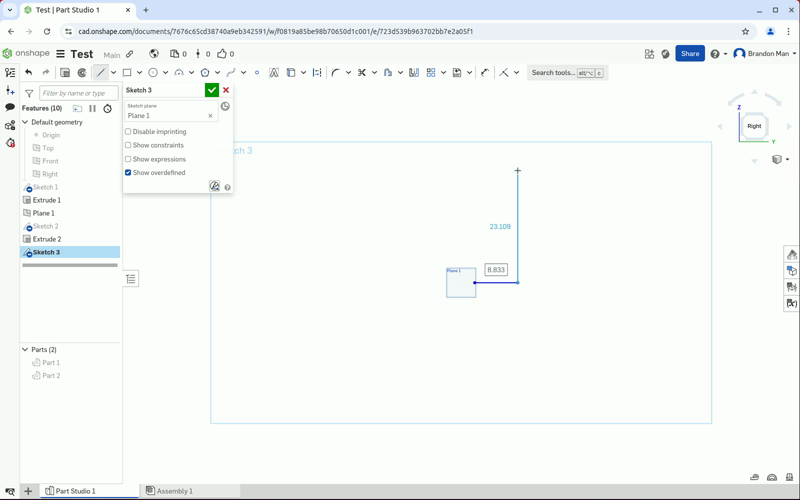
click(517, 170)
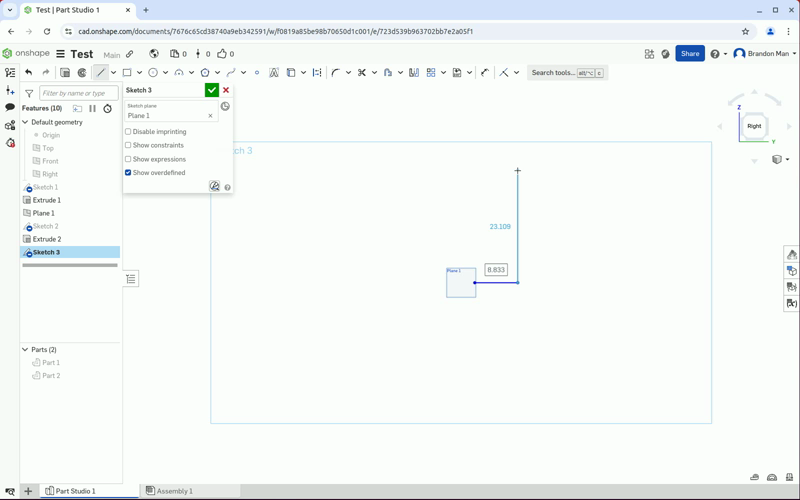
key_up(shift)
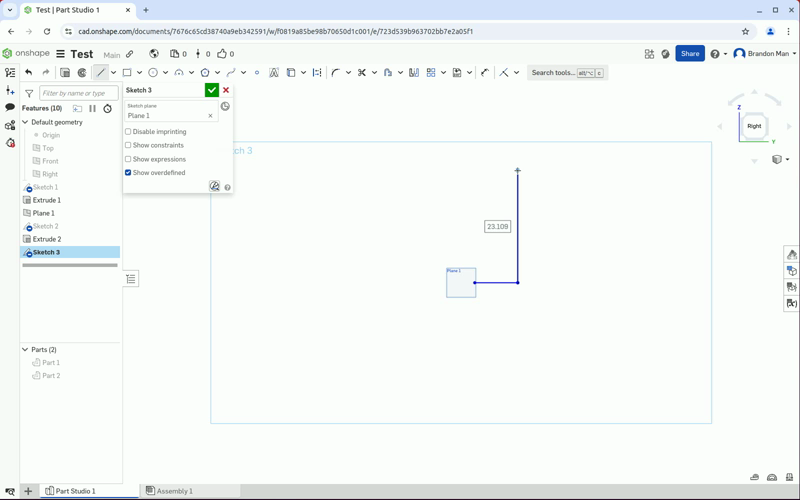
key_down(shift)
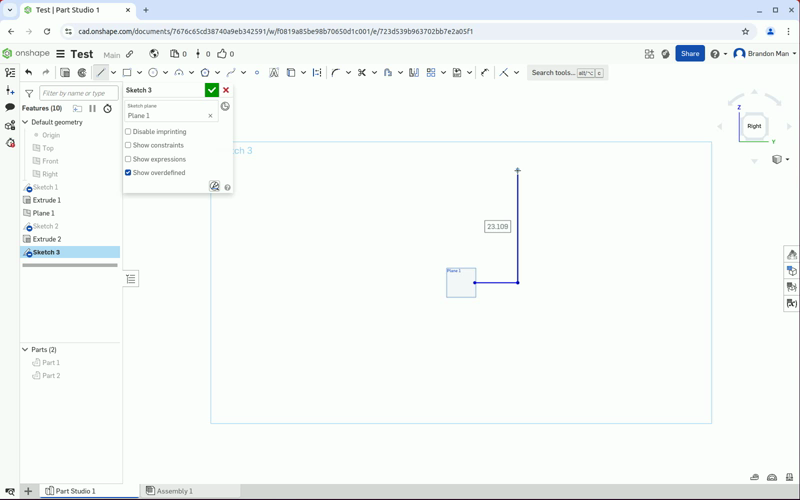
mouse_move(547, 170)
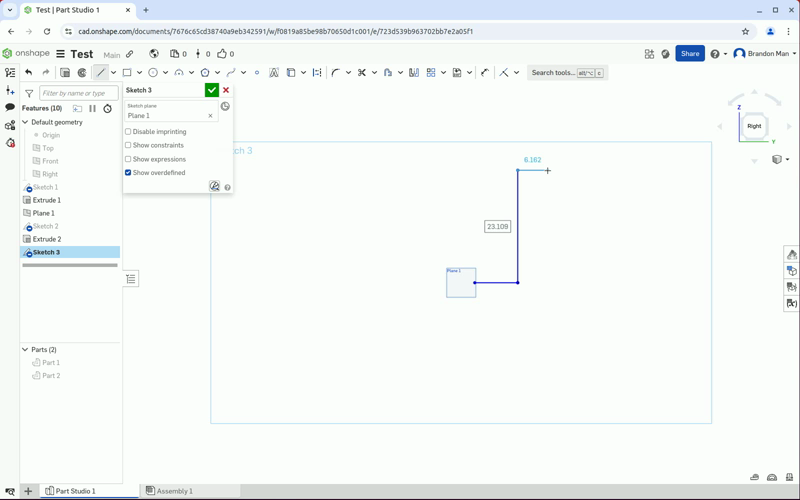
mouse_move(474, 170)
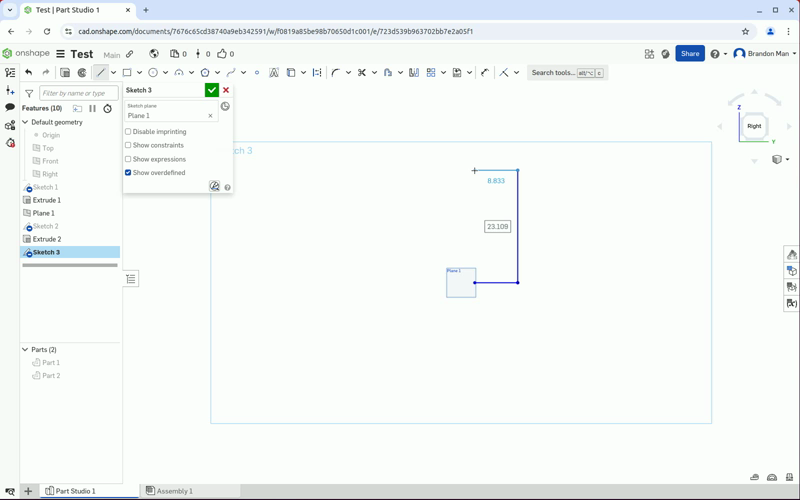
click(474, 170)
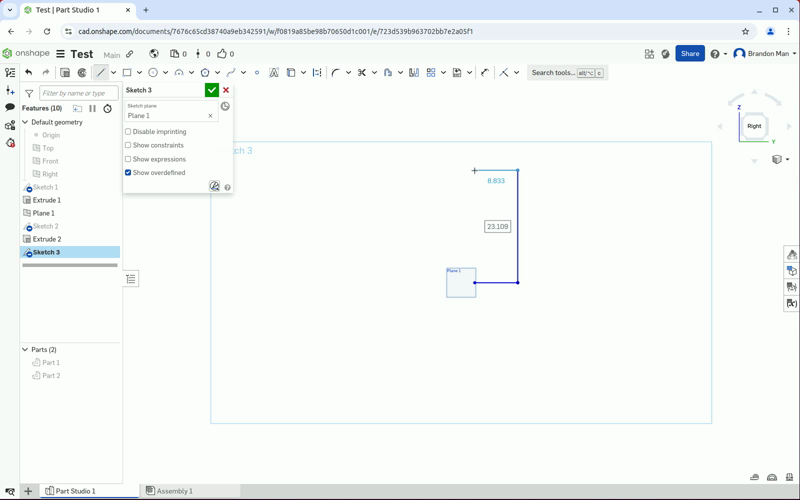
key_up(shift)
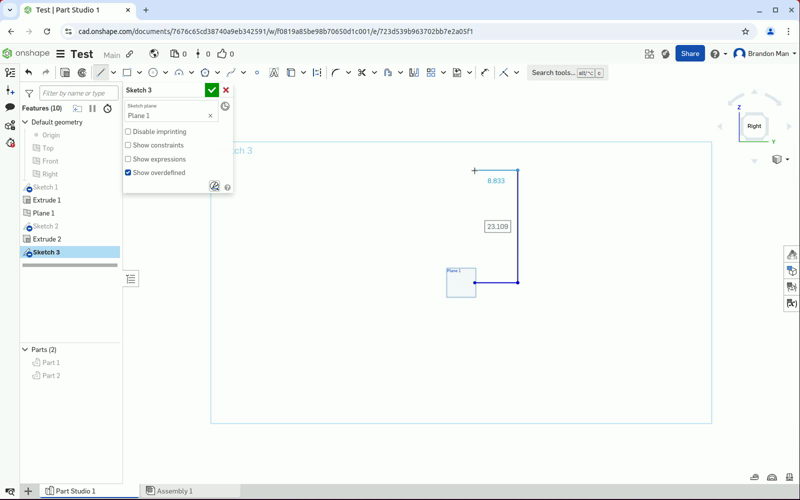
key_down(shift)
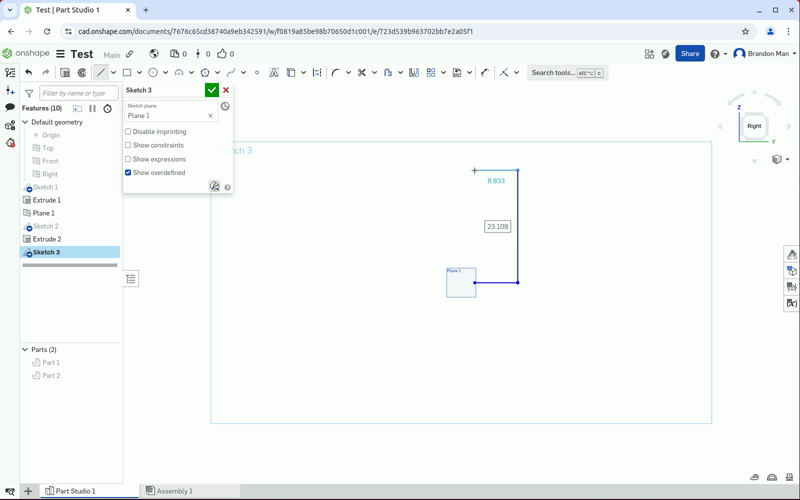
mouse_move(474, 282)
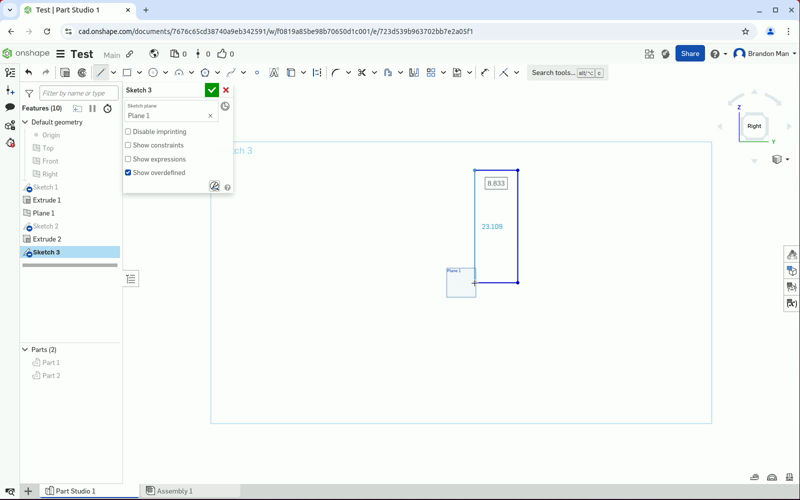
key_up(shift)
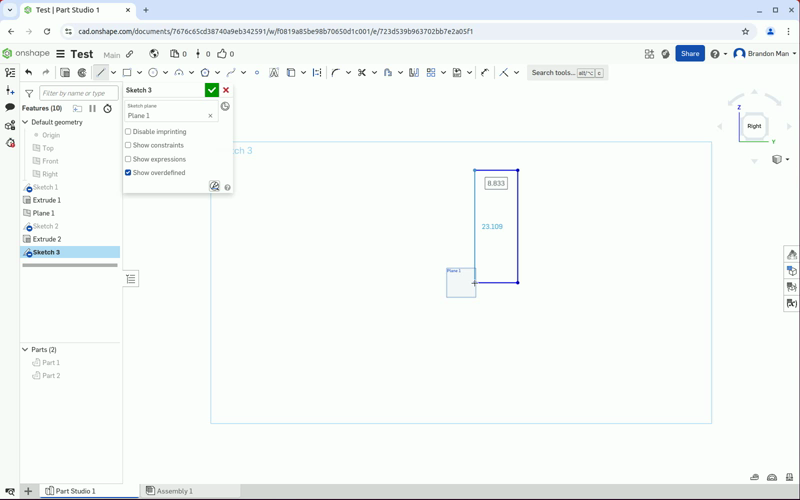
click(474, 282)
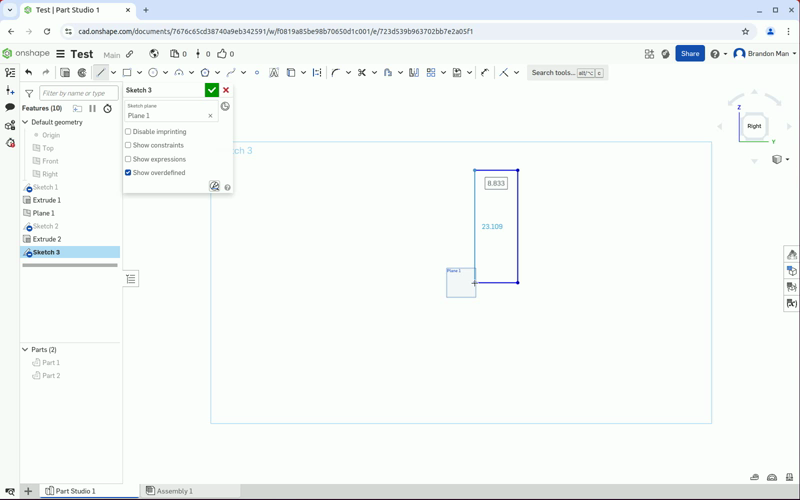
key(esc)
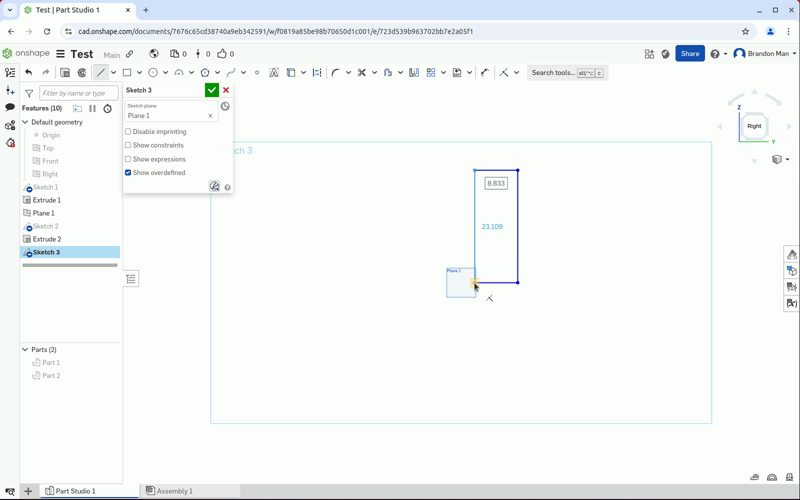
mouse_move(484, 182)
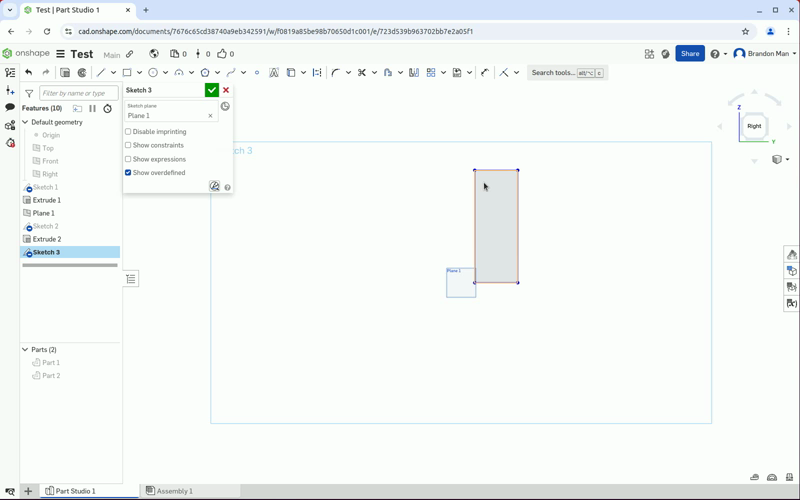
click(484, 182)
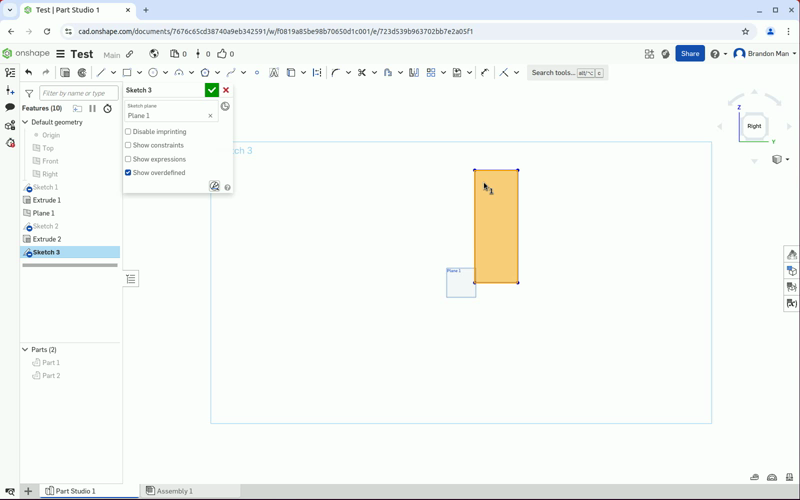
mouse_move(73, 352)
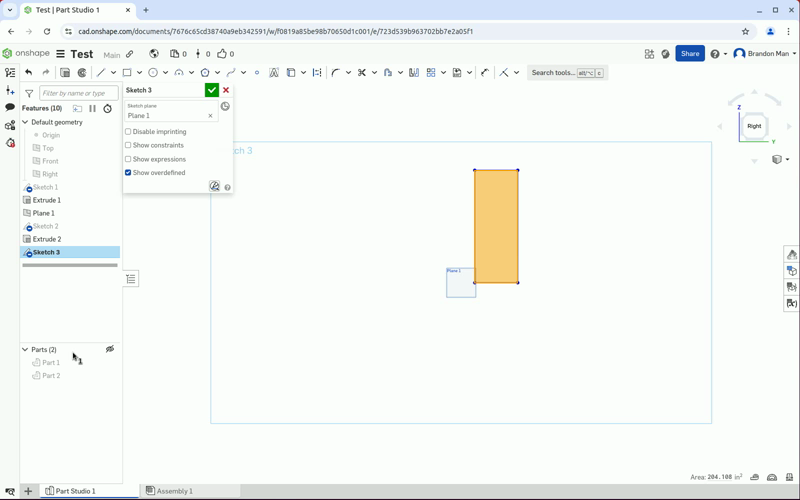
key(shift+y)
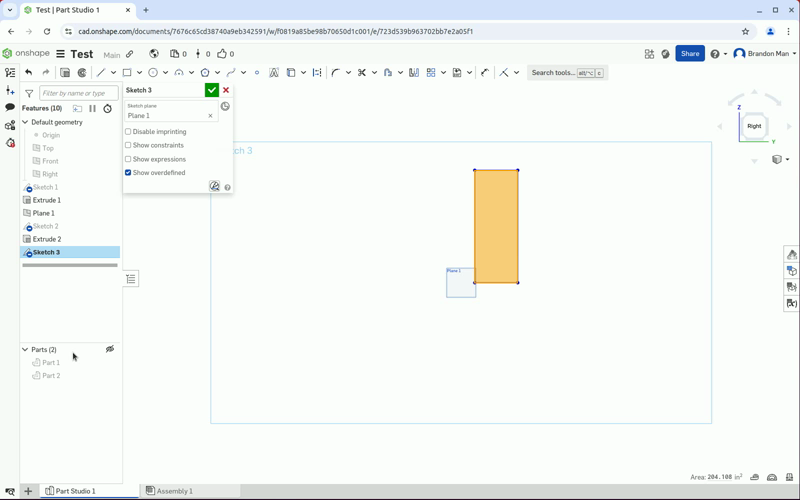
key(shift+e)
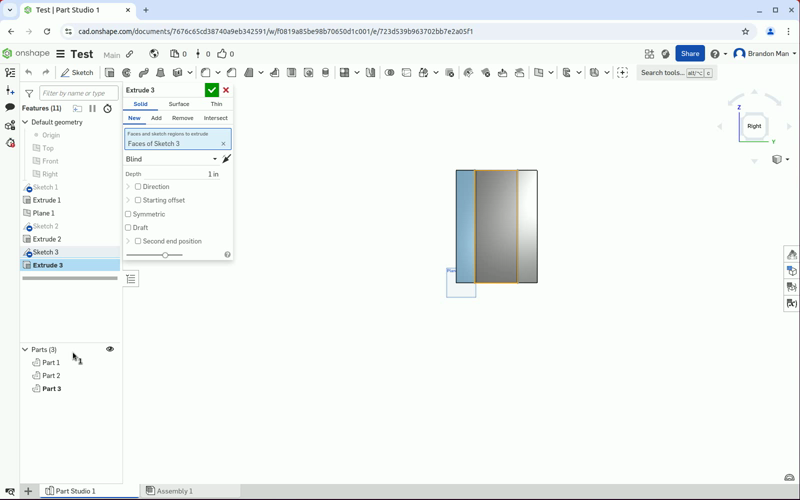
mouse_move(143, 106)
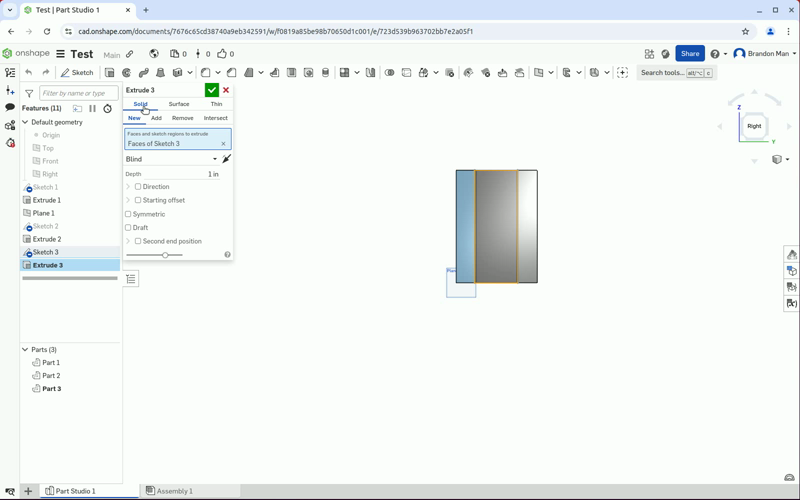
click(143, 106)
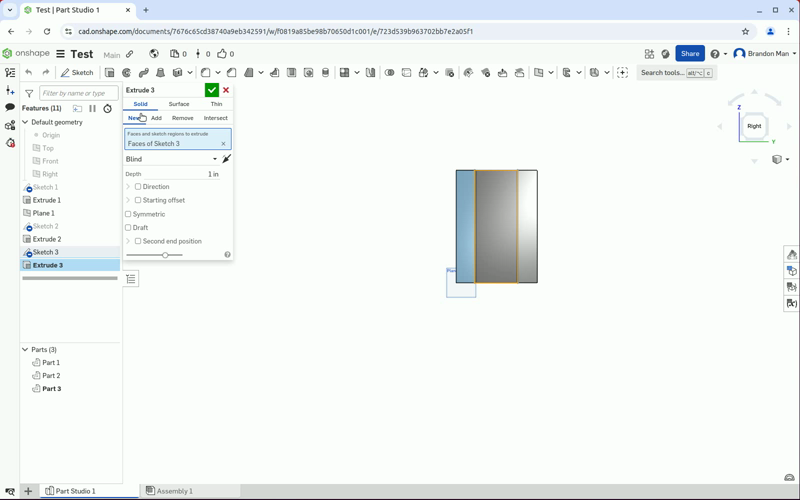
mouse_move(137, 120)
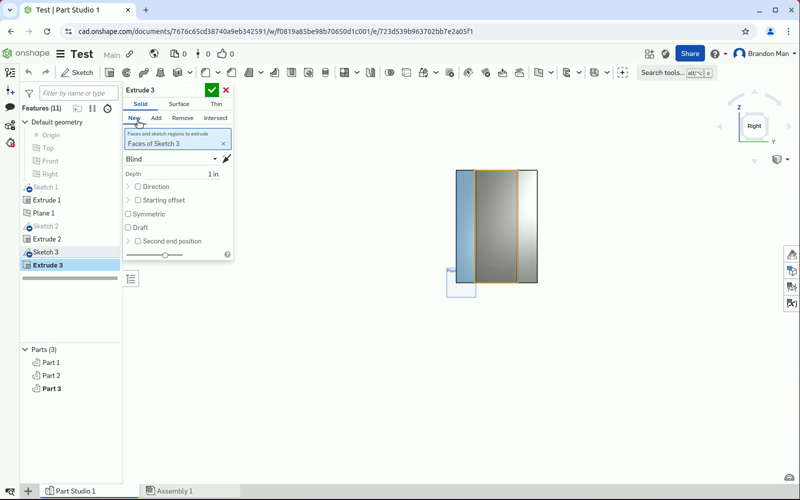
click(137, 120)
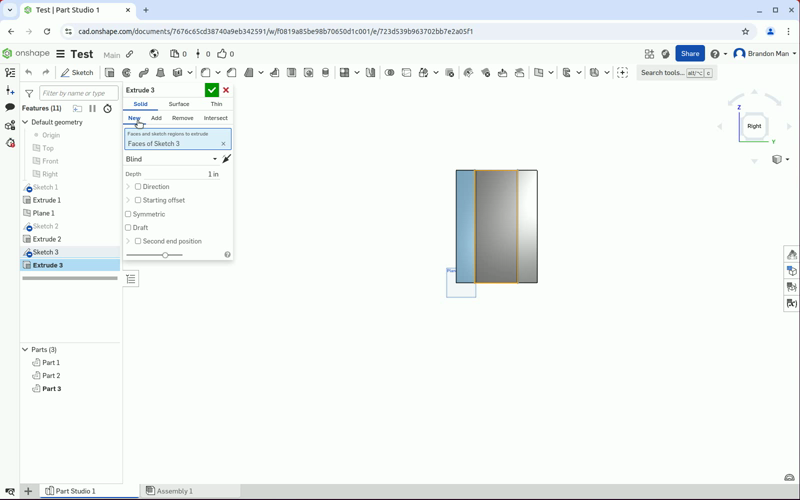
key(tab, 4)
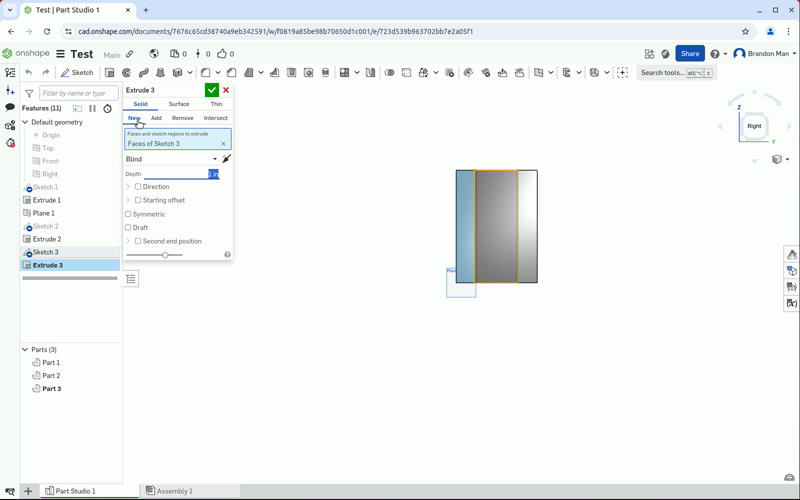
text(-1.685)
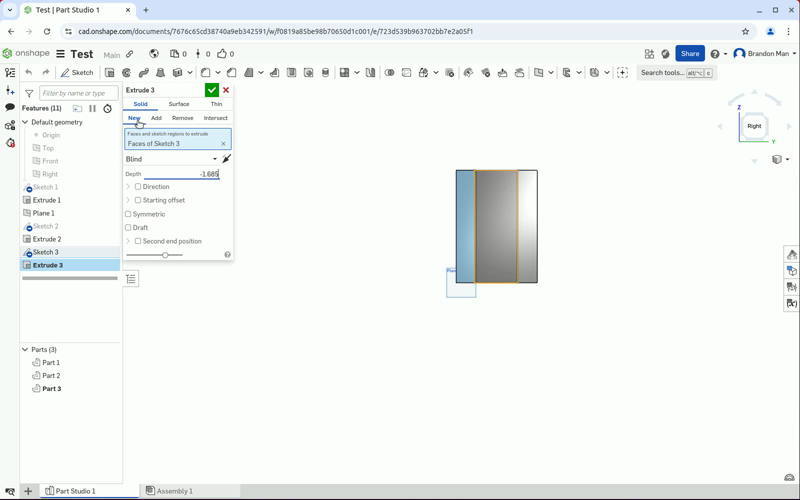
key(enter)
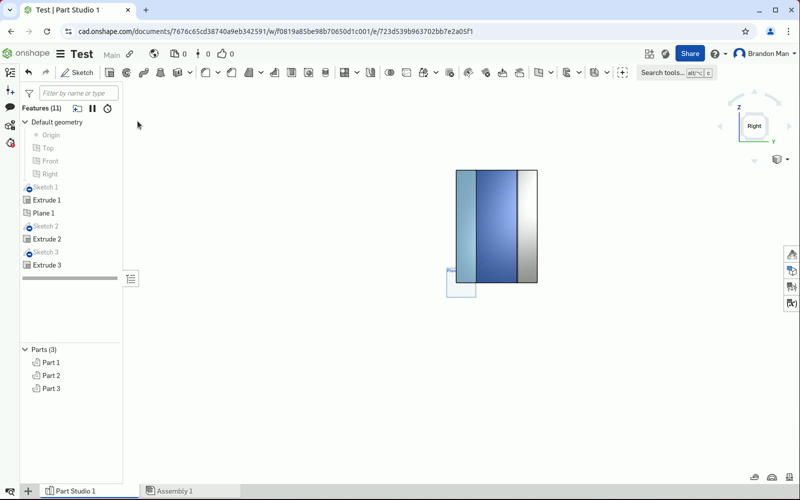
key(shift+h)
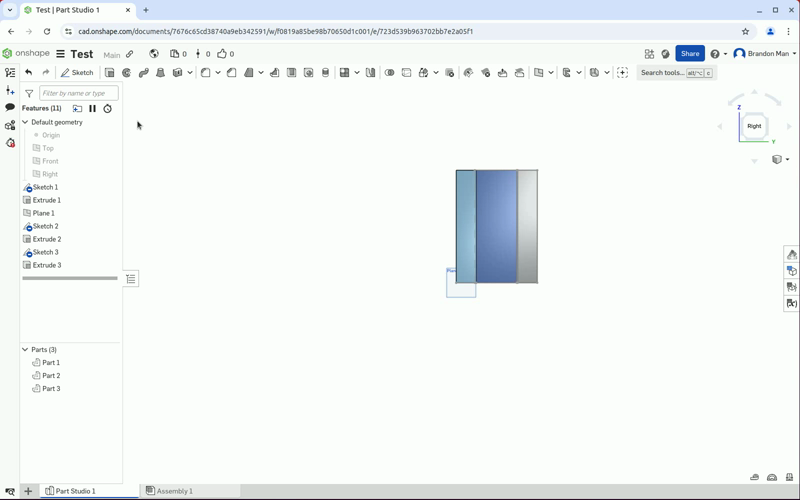
key(shift+h)
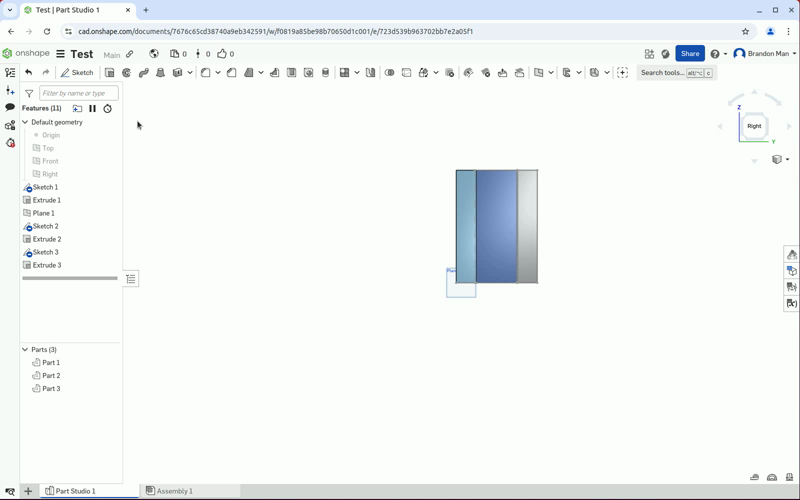
key(shift+7)
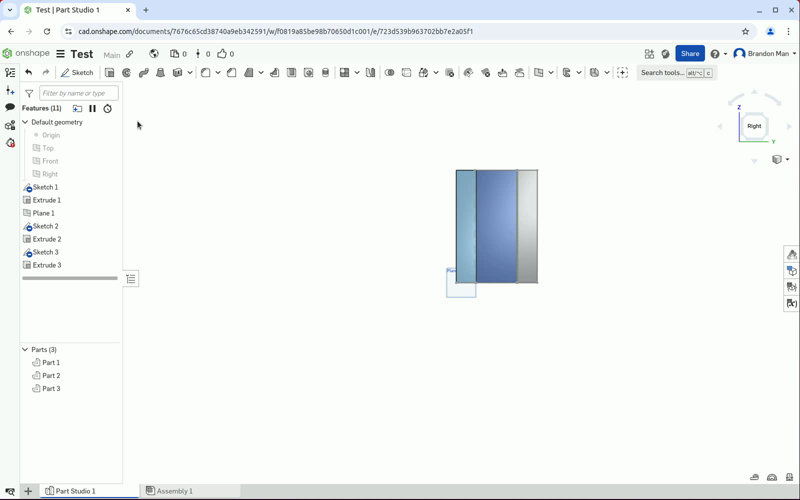
key(right, 2)
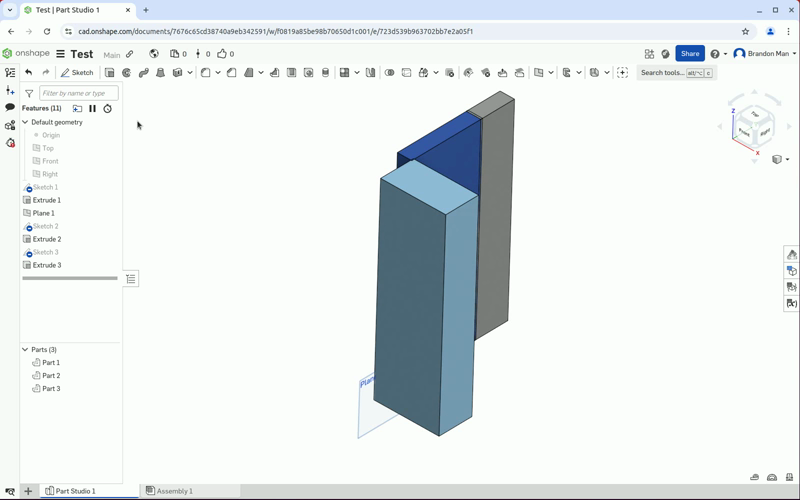
key(down, 2)
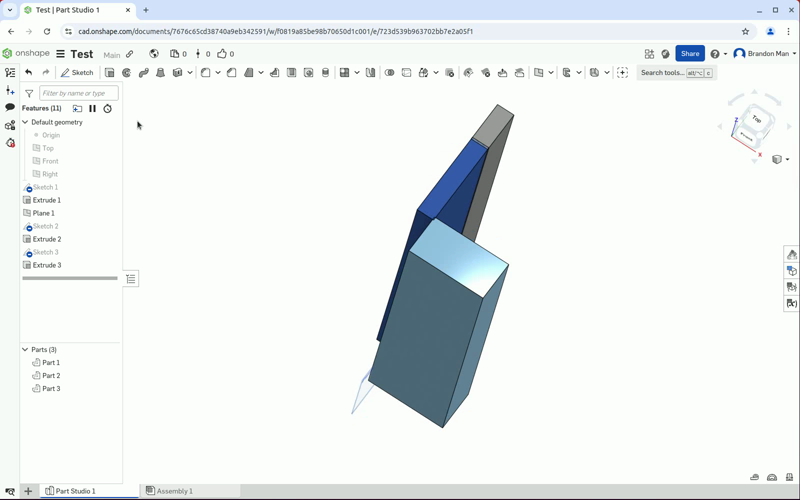
key(up, 2)
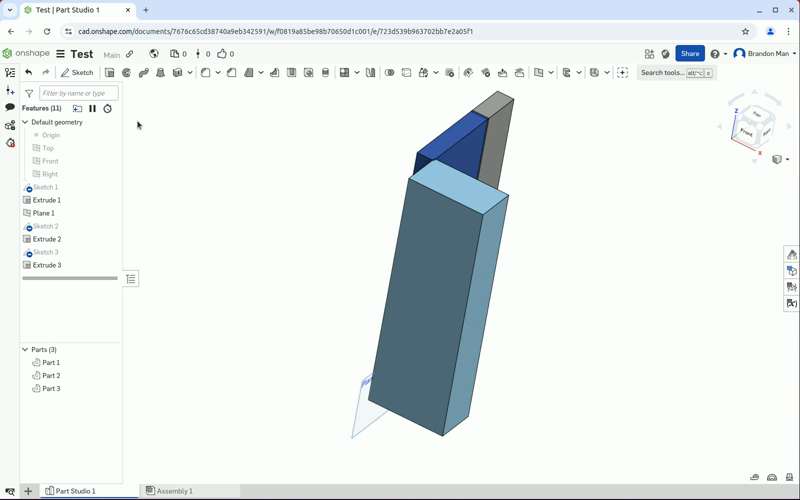
key(left, 2)
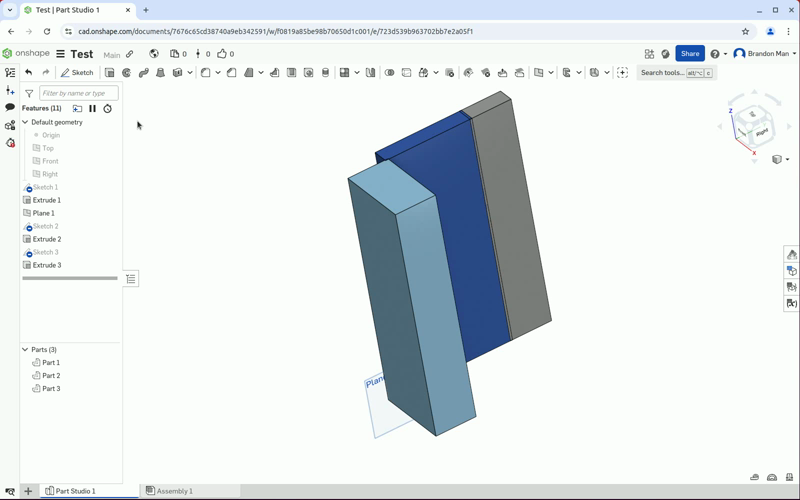
mouse_move(73, 189)
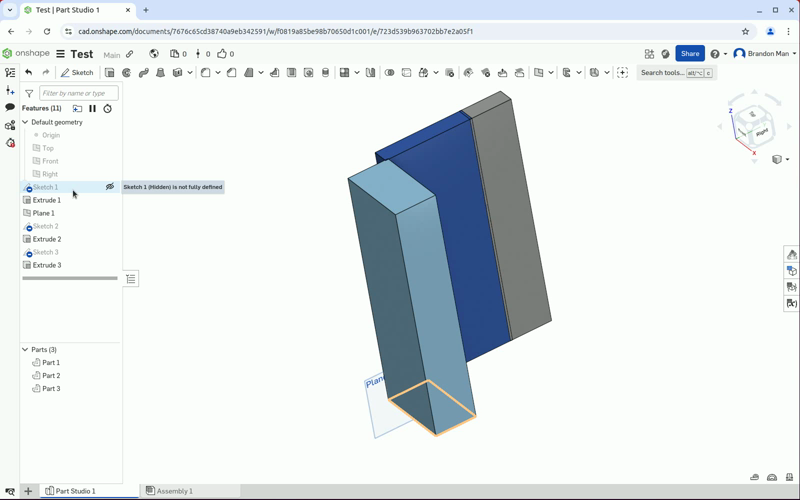
click(73, 189)